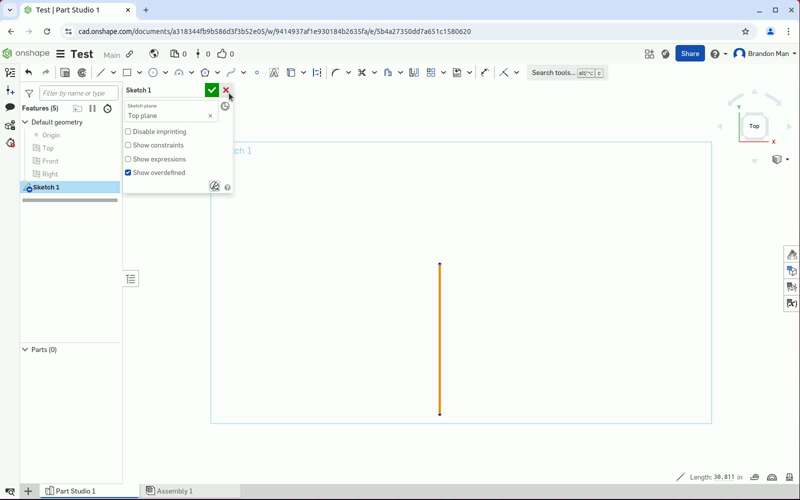
key(shift+h)
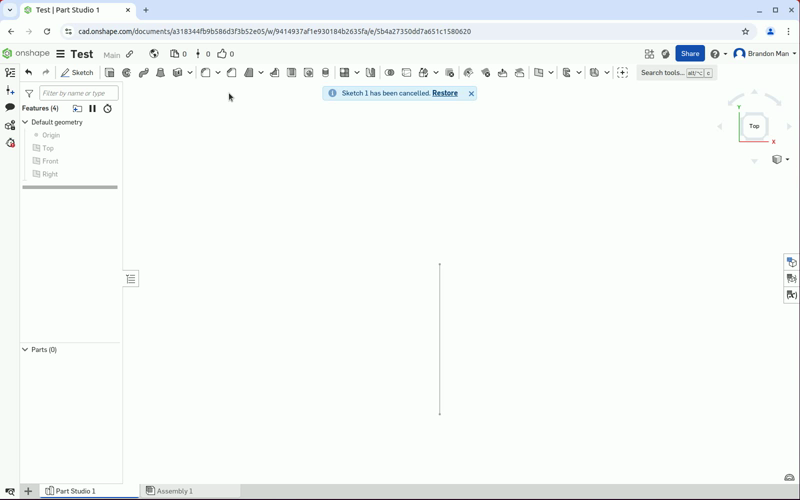
mouse_move(73, 352)
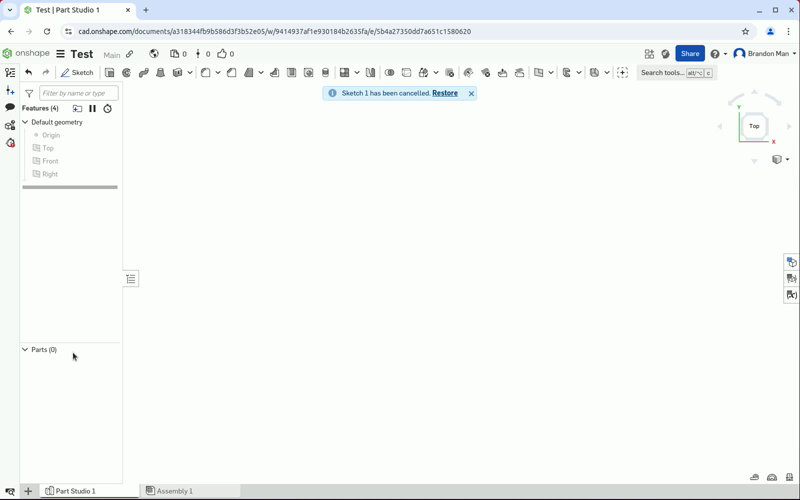
key(y)
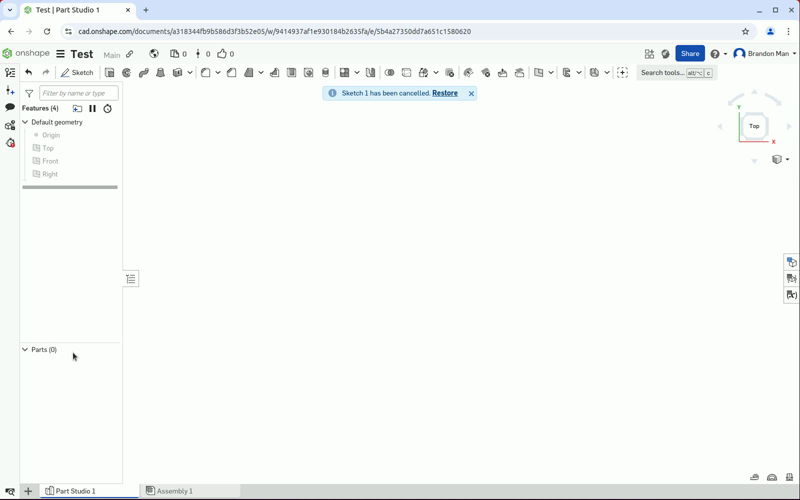
key(shift+p)
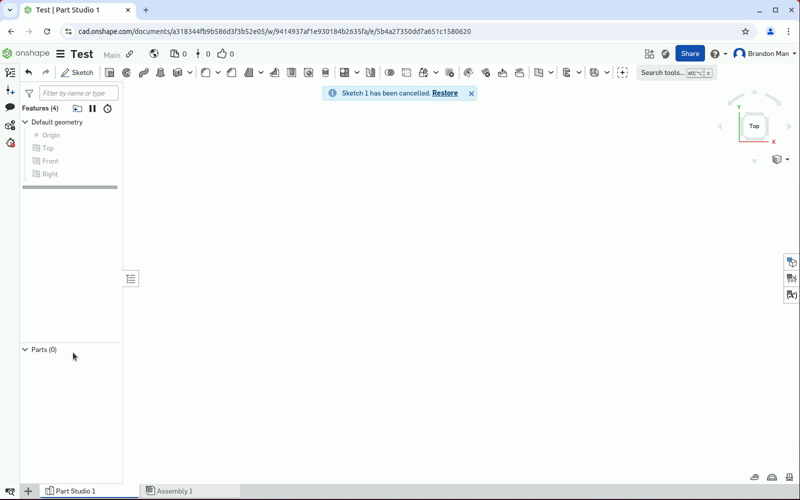
key(space)
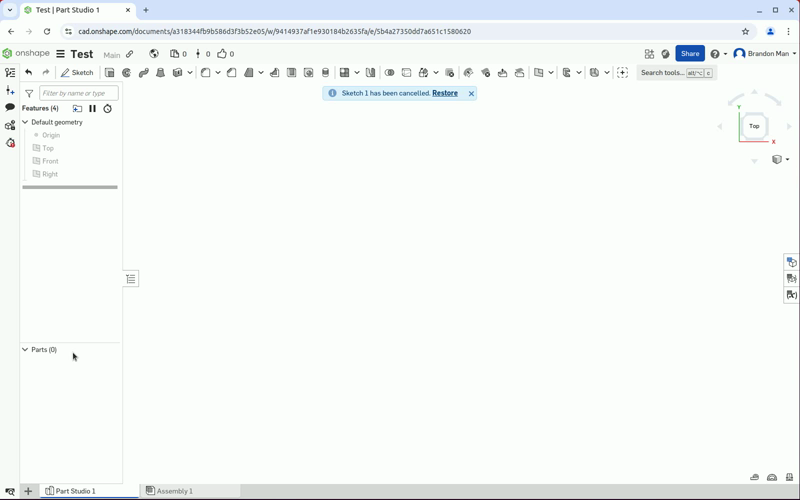
key_down(shift)
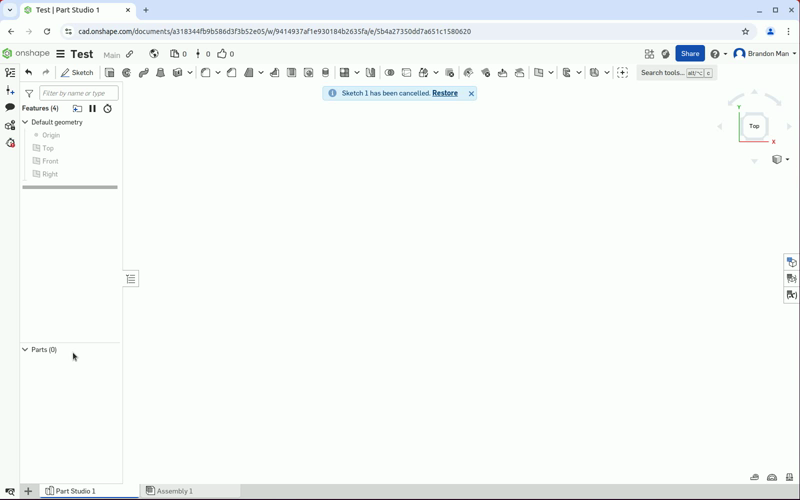
key(up)
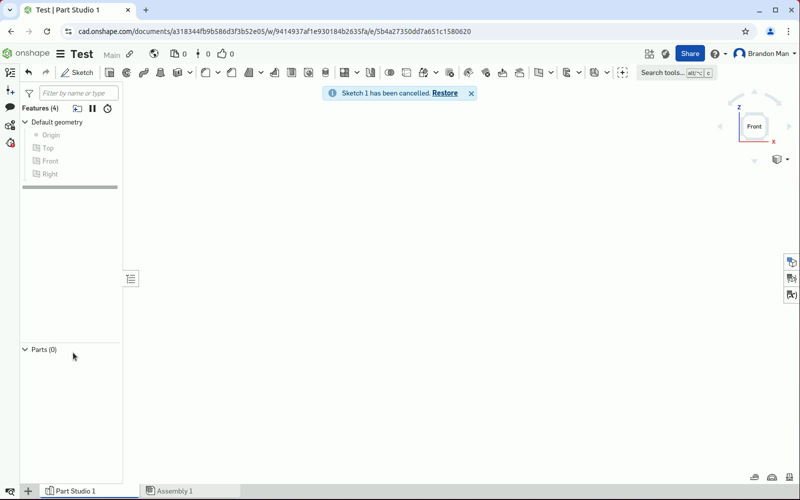
key_up(shift)
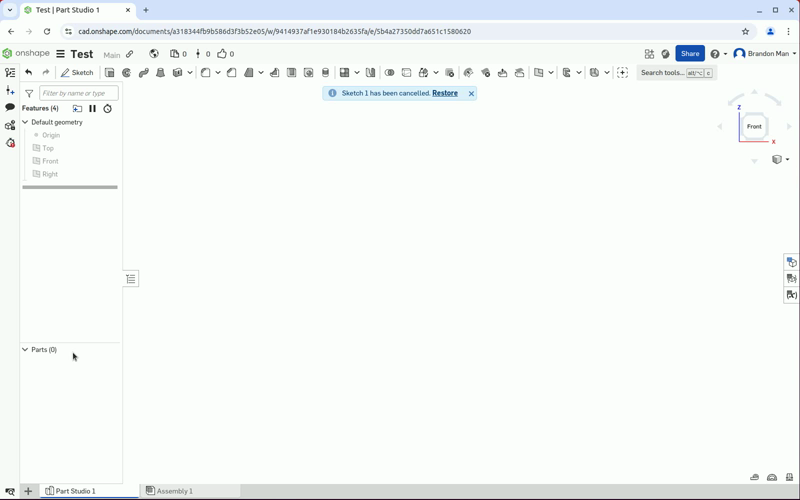
mouse_move(73, 352)
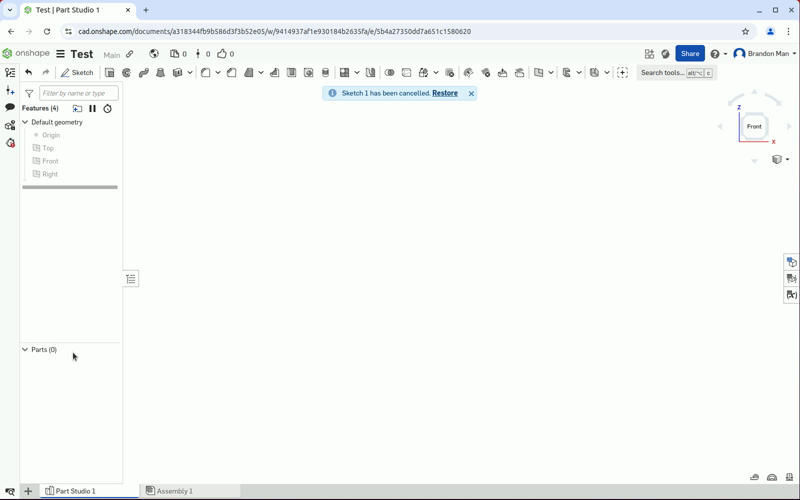
key(shift+y)
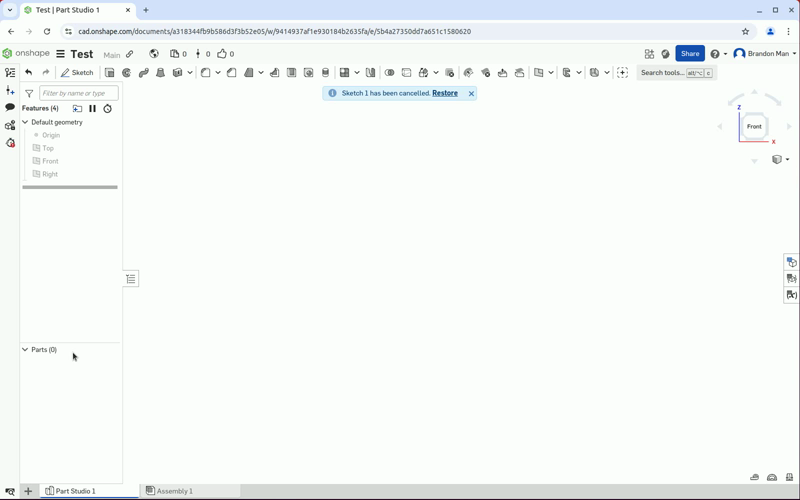
key(shift+s)
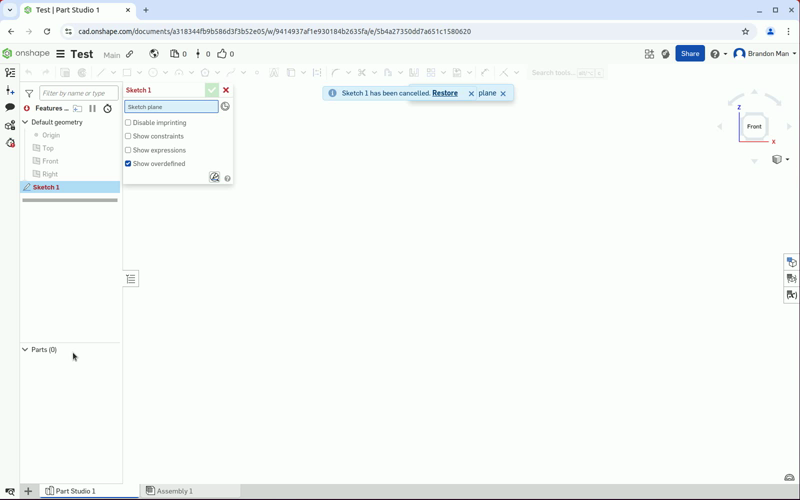
mouse_move(73, 163)
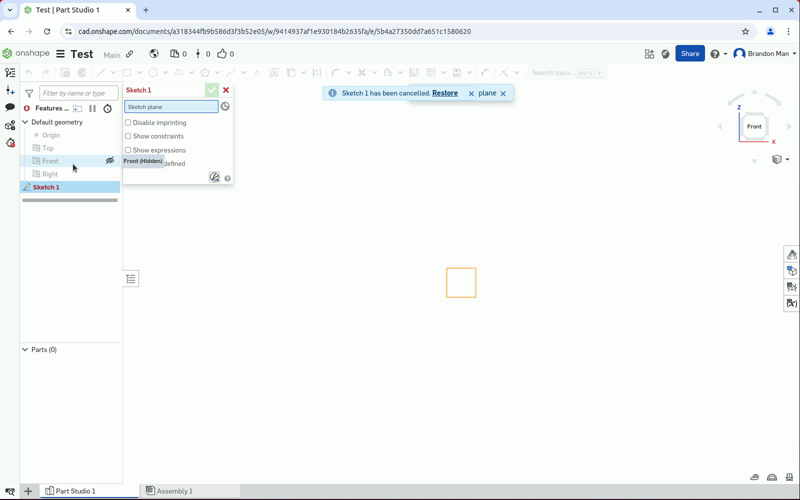
click(73, 163)
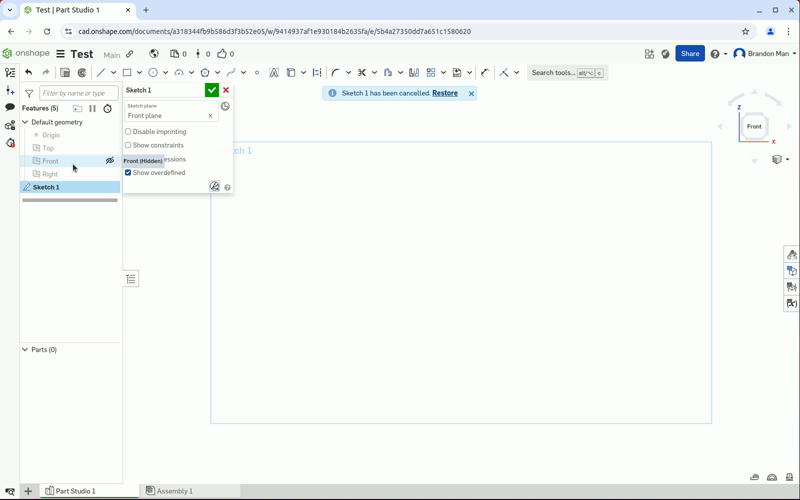
mouse_move(73, 352)
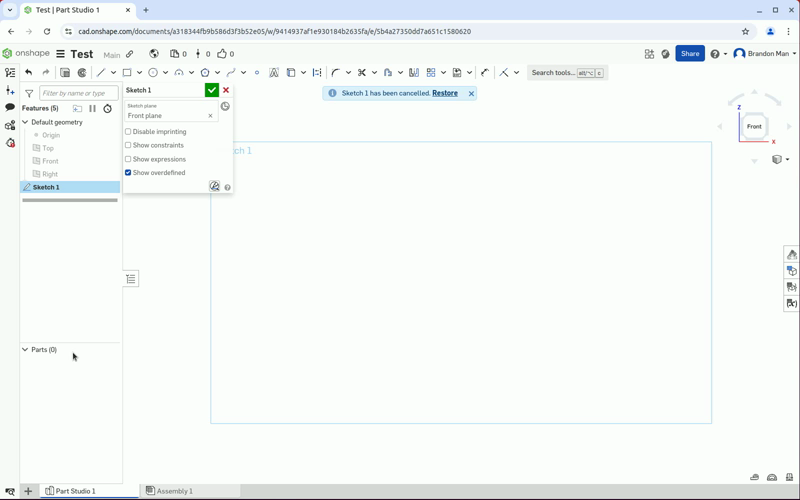
key(y)
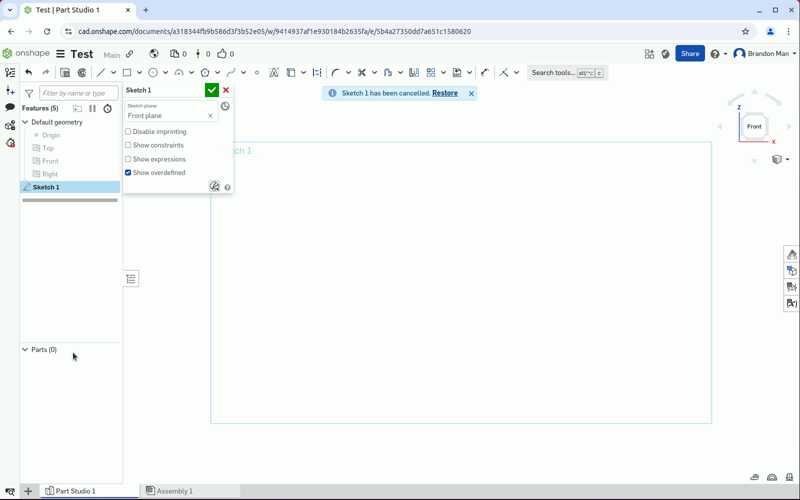
key(l)
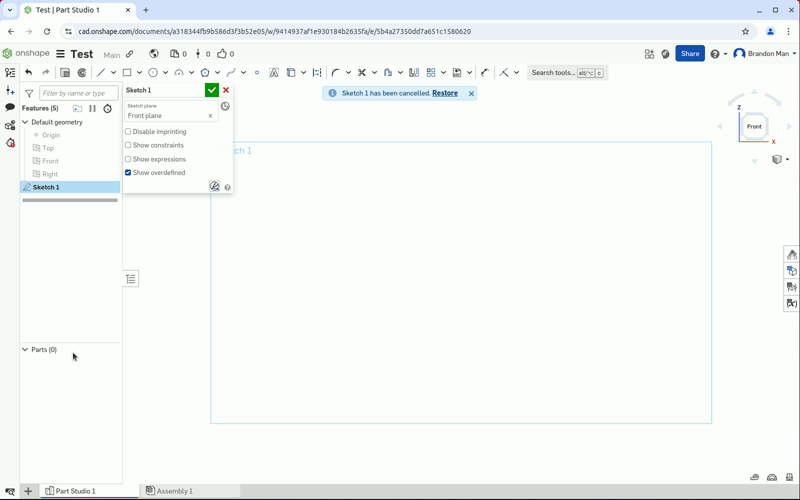
key_down(shift)
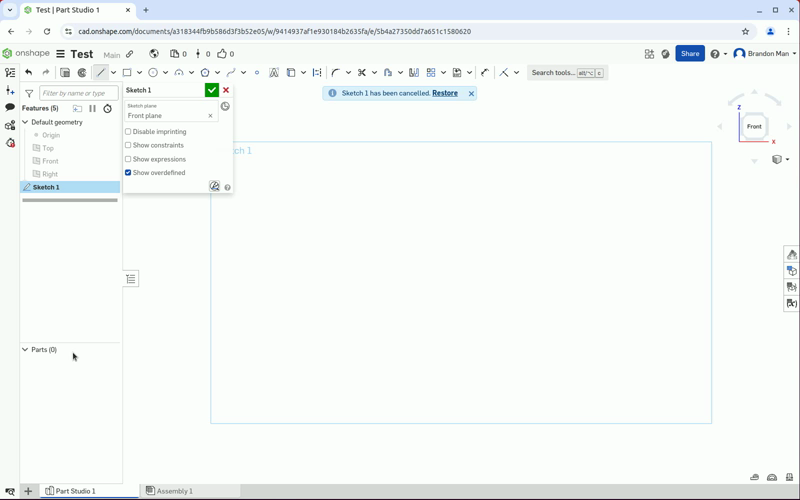
mouse_move(460, 282)
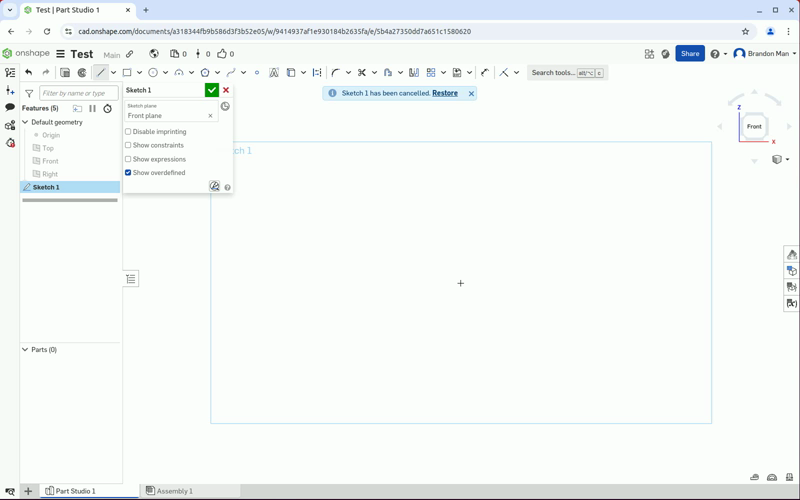
click(460, 282)
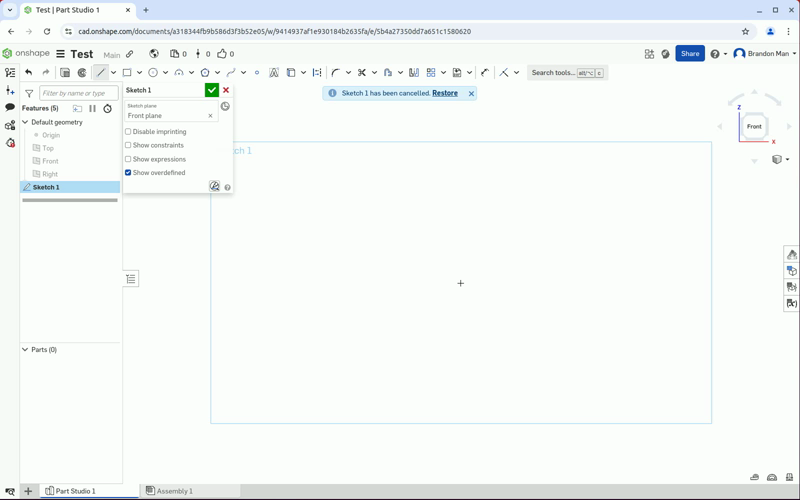
key_up(shift)
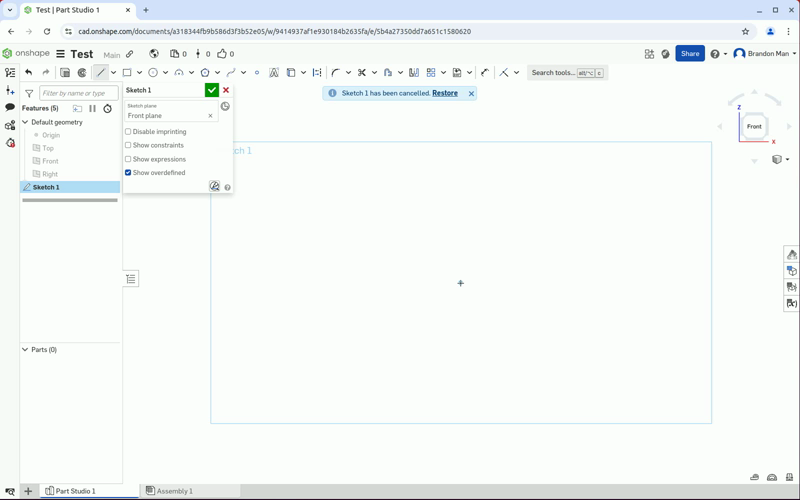
key_down(shift)
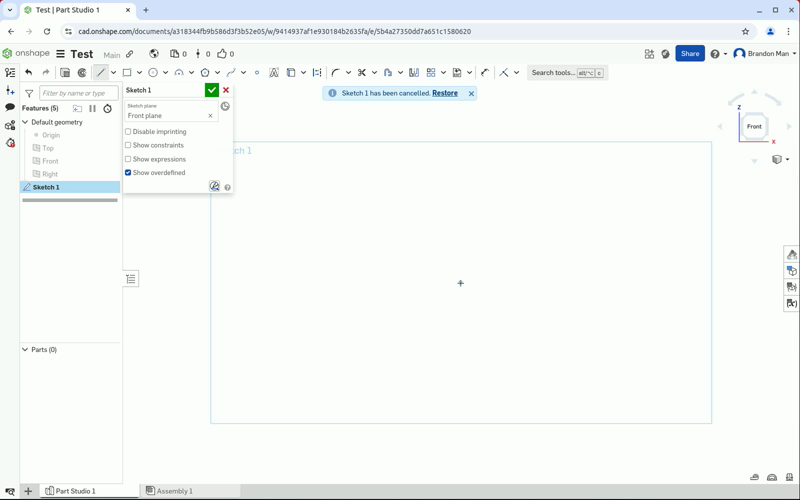
mouse_move(573, 282)
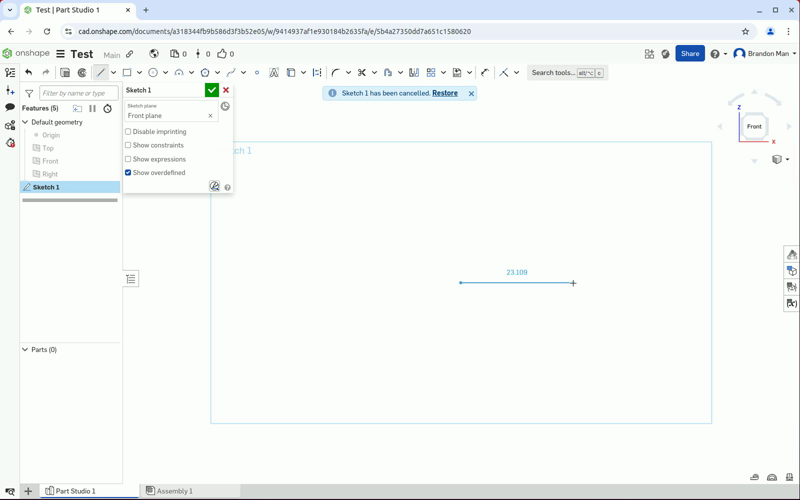
click(573, 282)
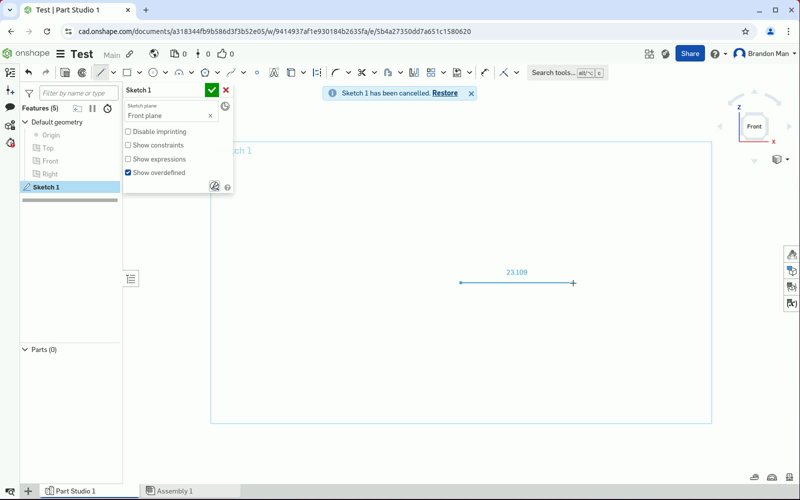
key_up(shift)
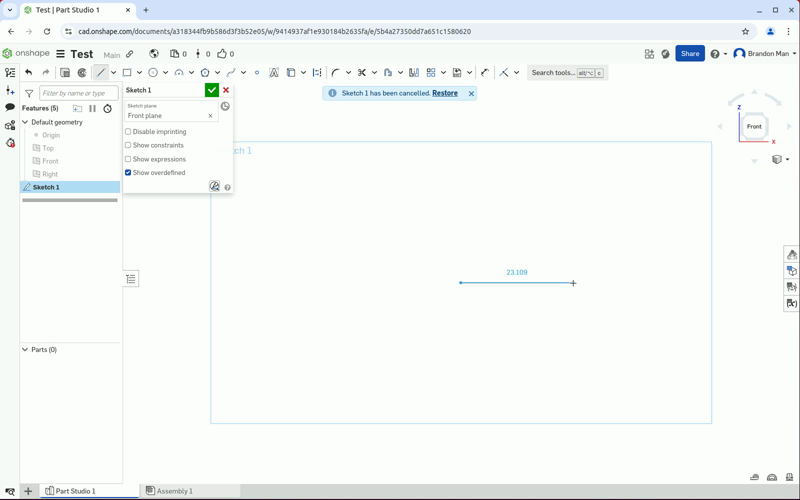
key_down(shift)
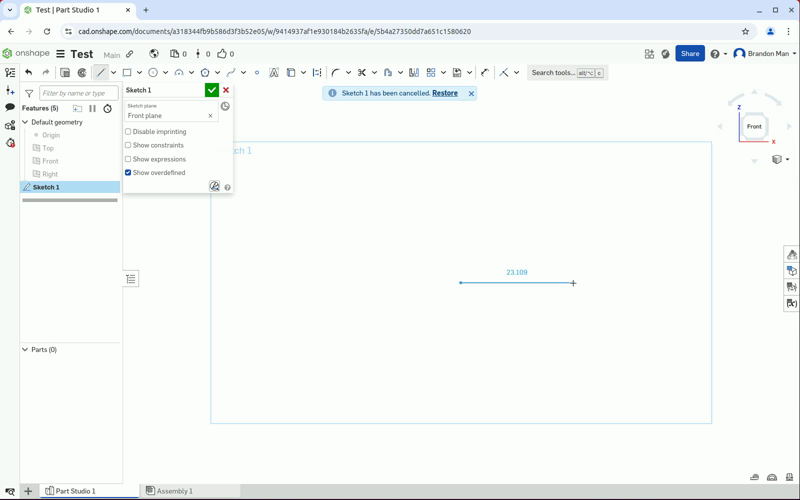
mouse_move(573, 198)
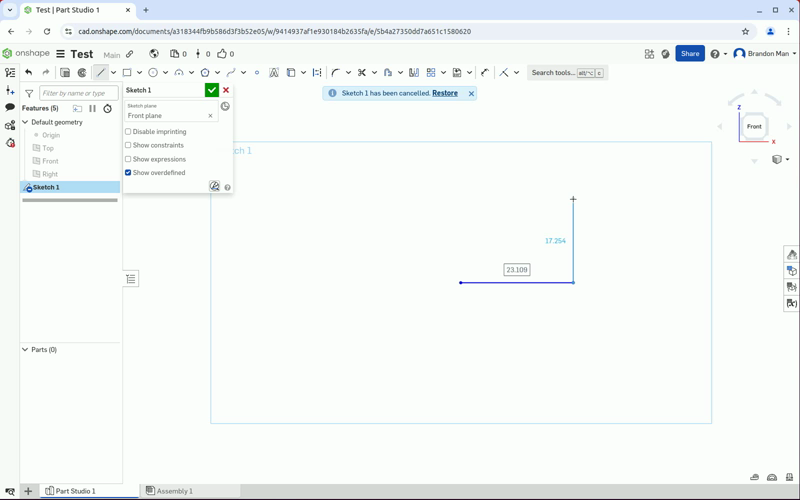
click(573, 198)
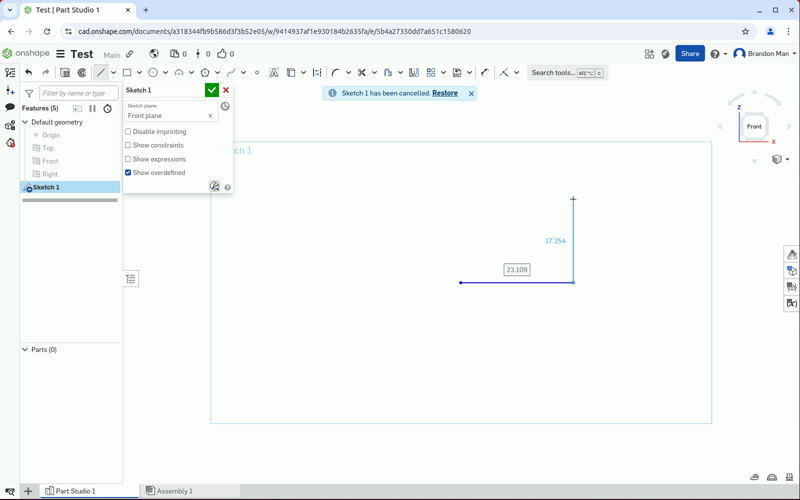
key_up(shift)
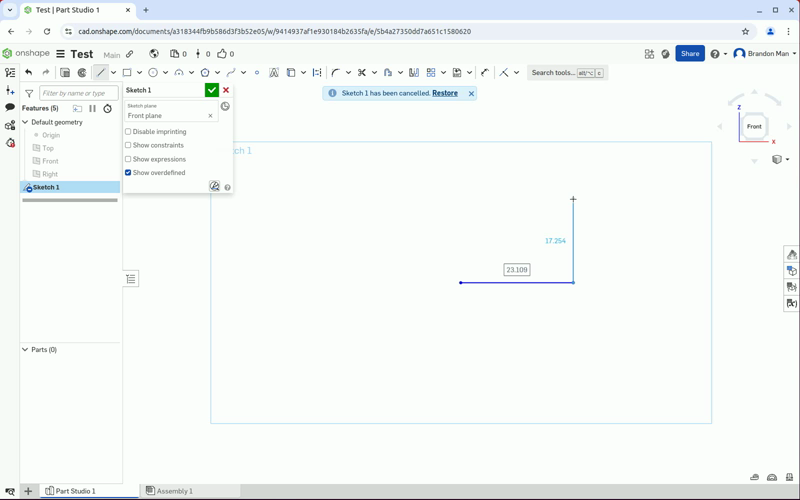
key_down(shift)
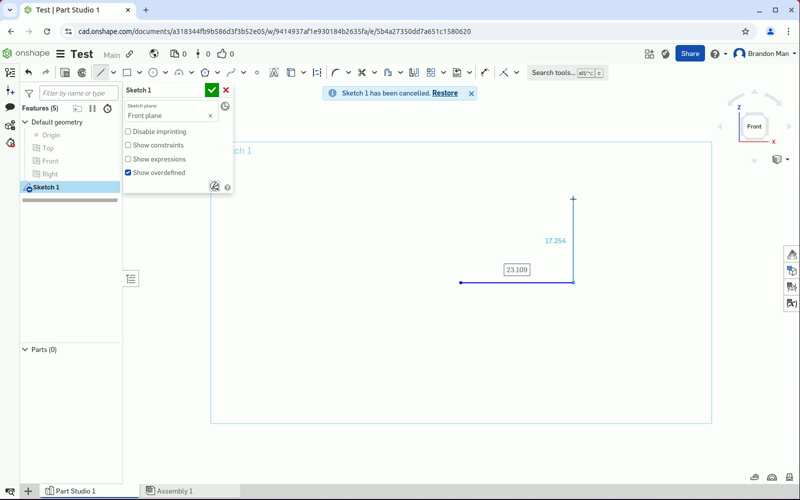
mouse_move(460, 198)
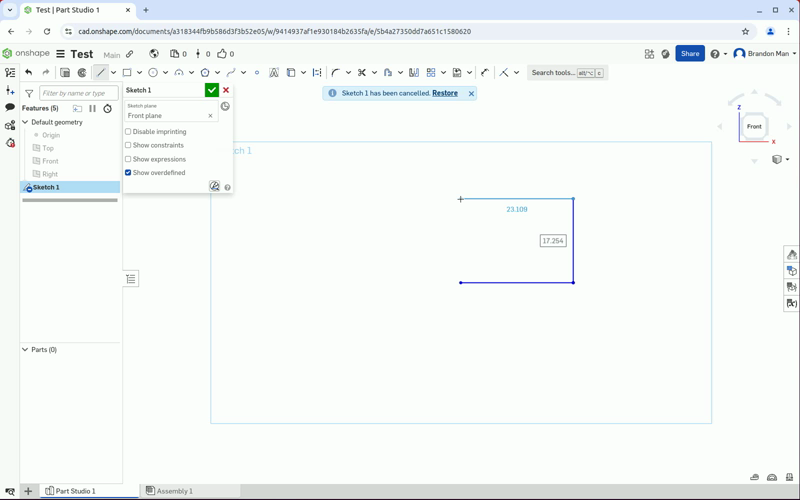
click(460, 198)
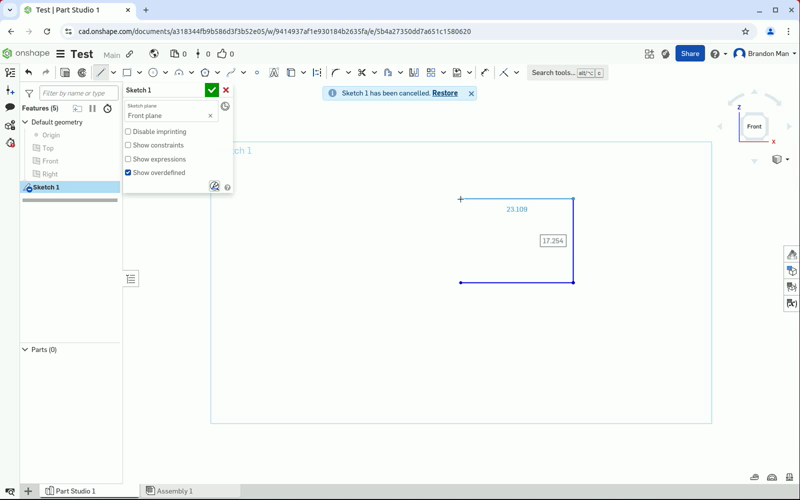
key_up(shift)
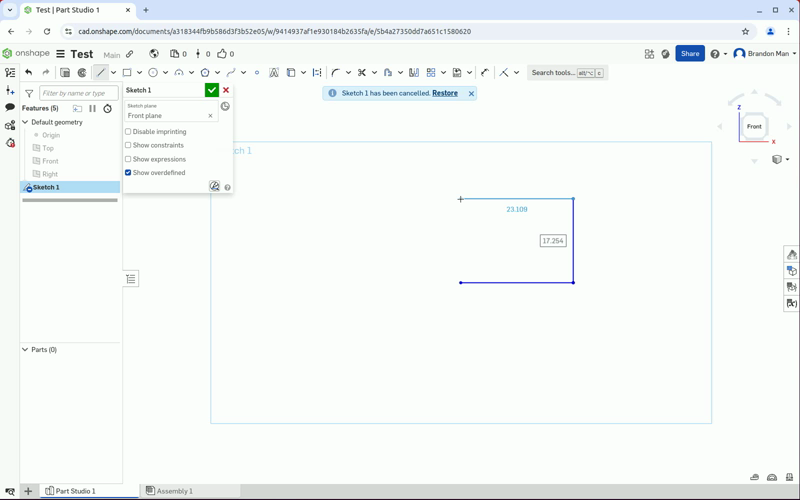
key_down(shift)
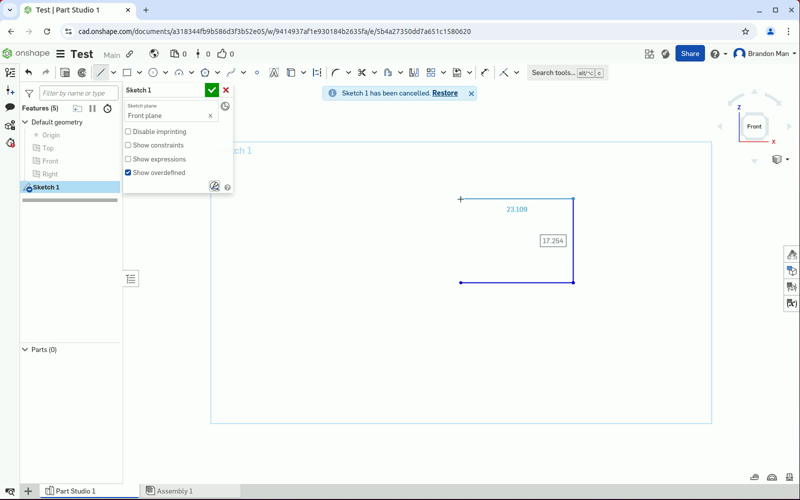
mouse_move(460, 282)
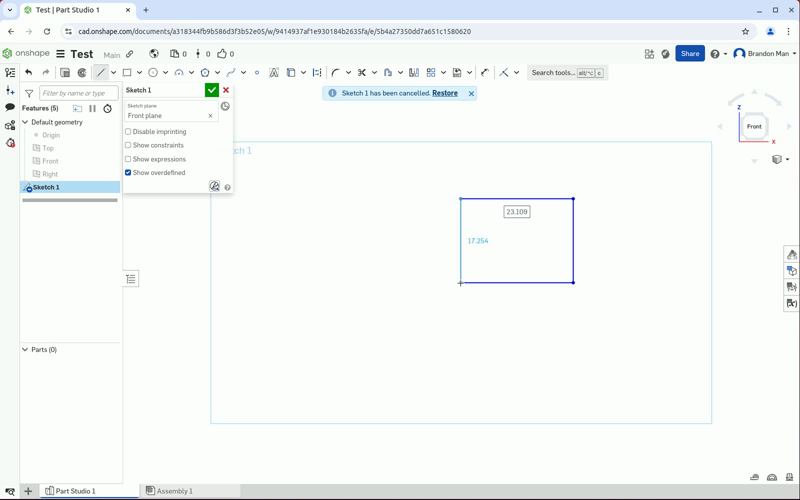
key_up(shift)
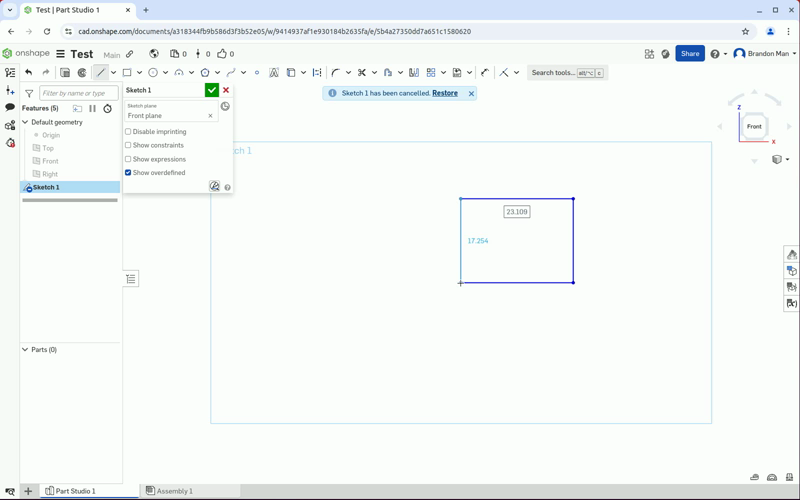
click(460, 282)
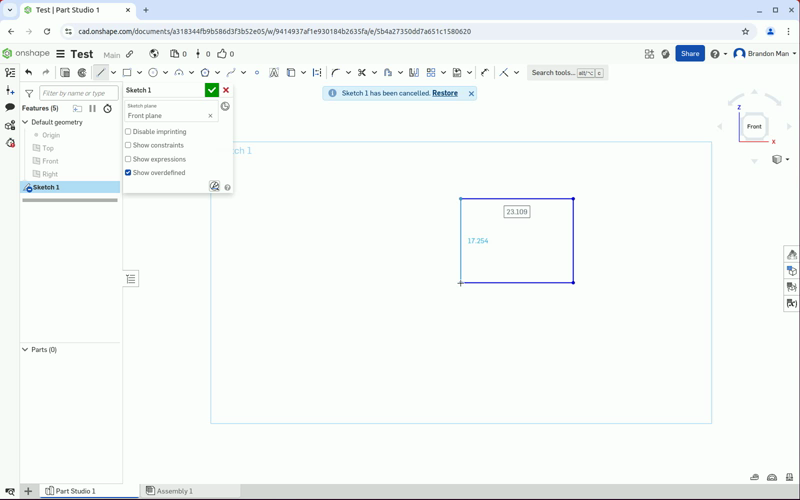
key(esc)
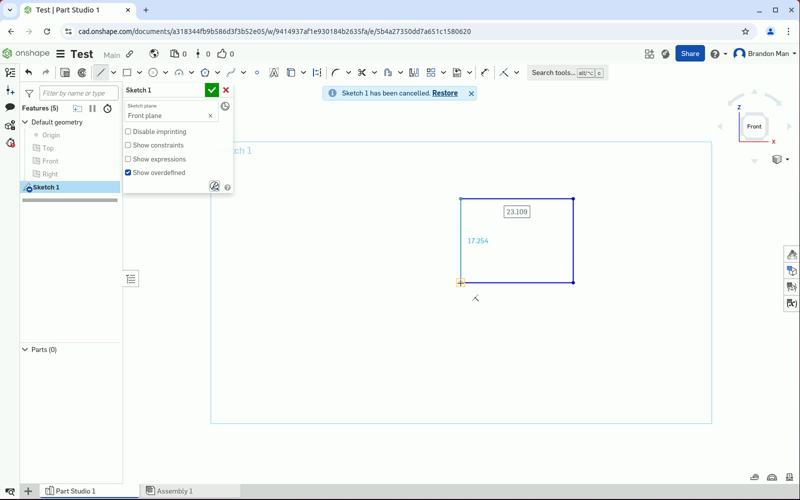
mouse_move(479, 250)
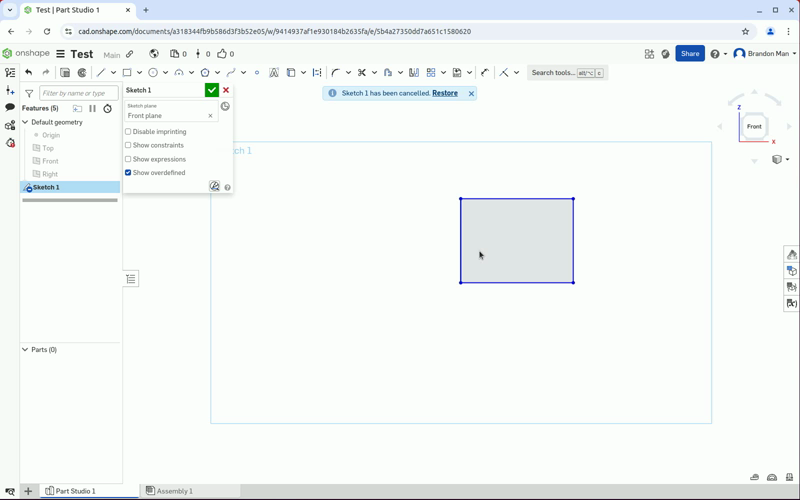
click(479, 250)
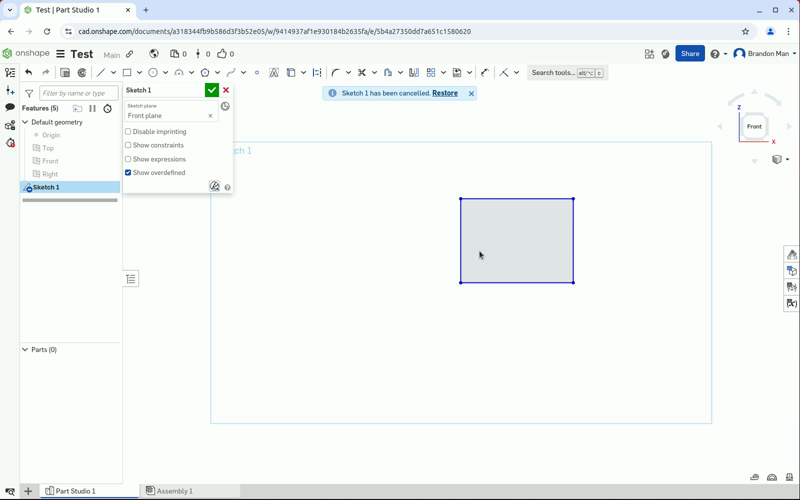
mouse_move(73, 352)
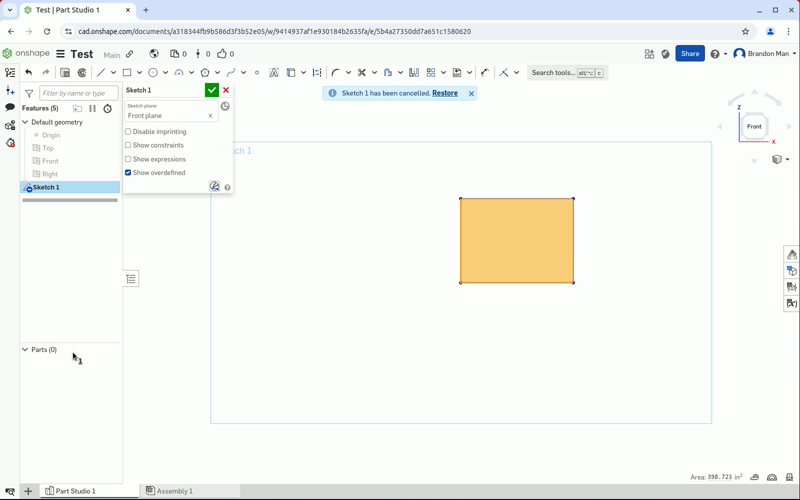
key(shift+y)
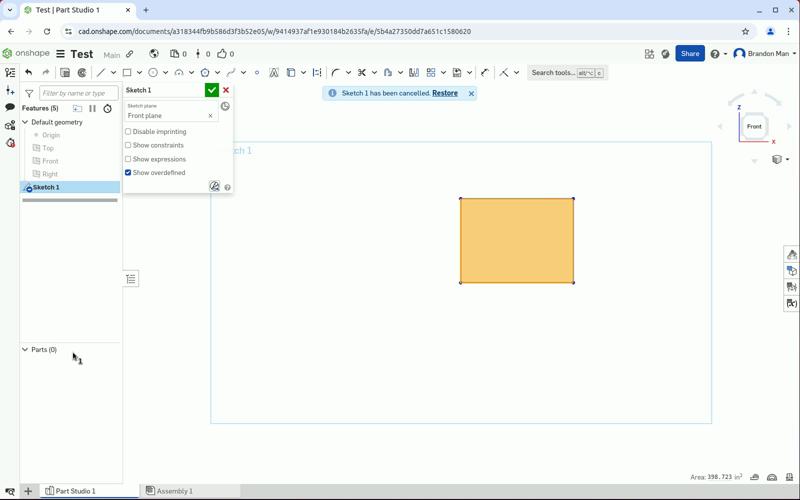
key(shift+e)
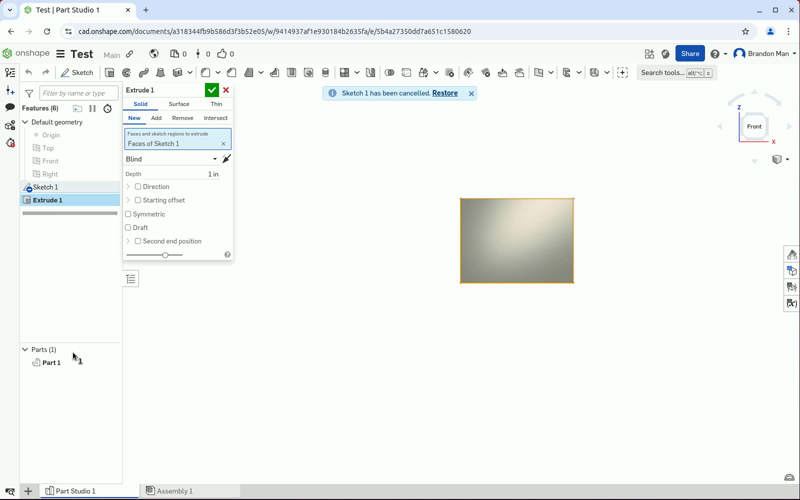
mouse_move(143, 106)
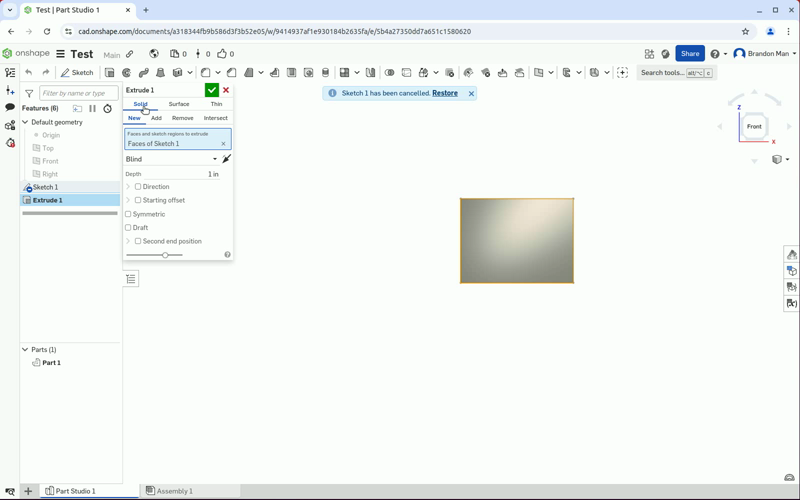
click(143, 106)
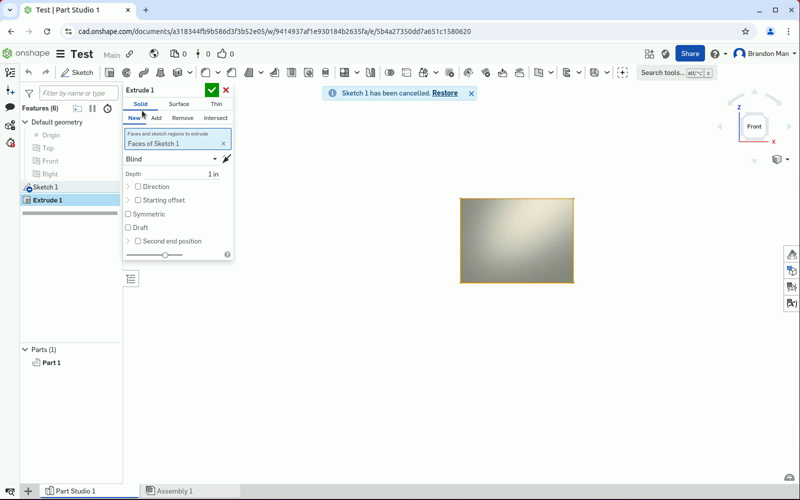
mouse_move(137, 120)
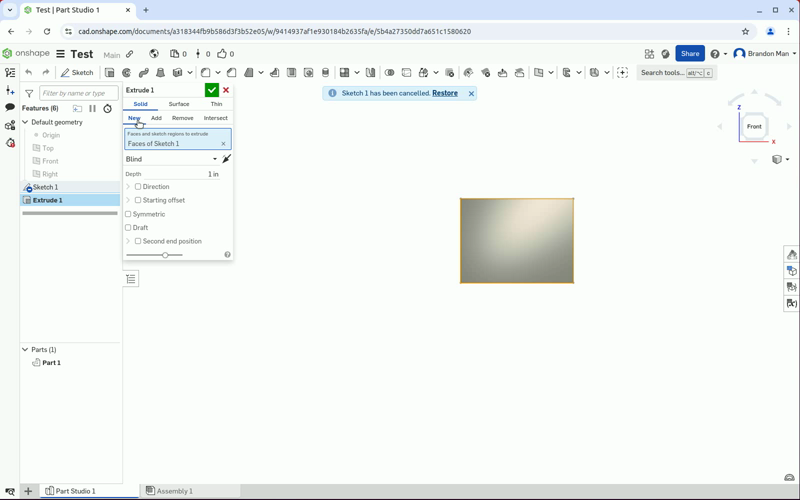
click(137, 120)
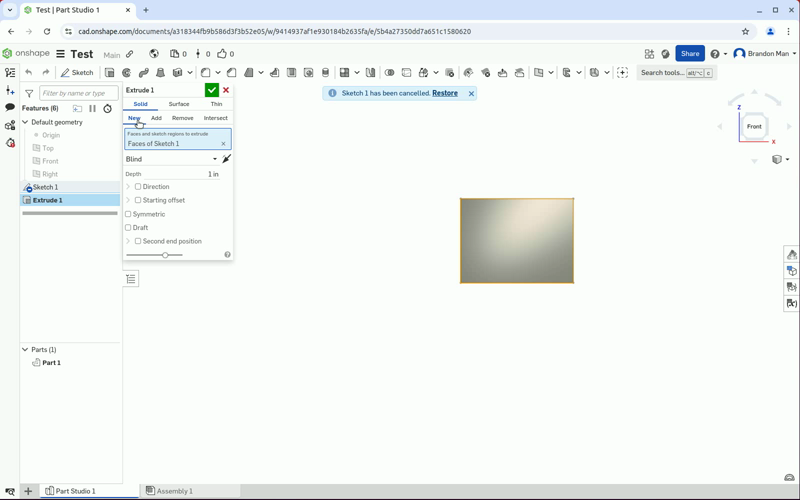
key(tab, 4)
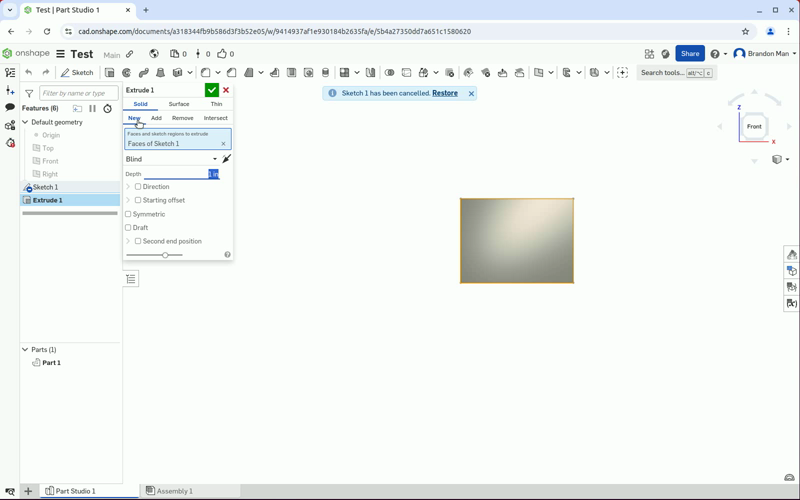
text(8.666)
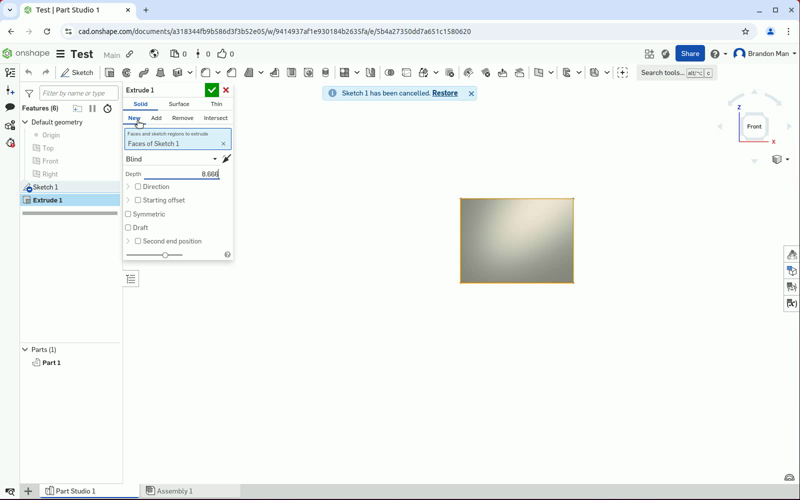
key(enter)
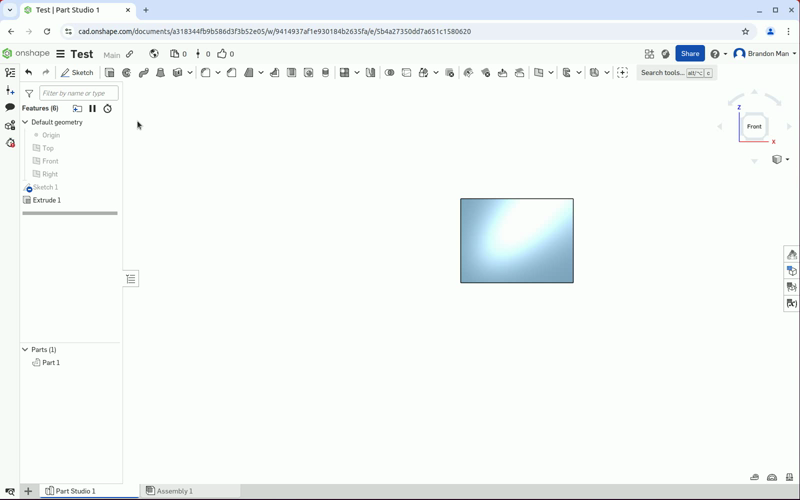
key(shift+h)
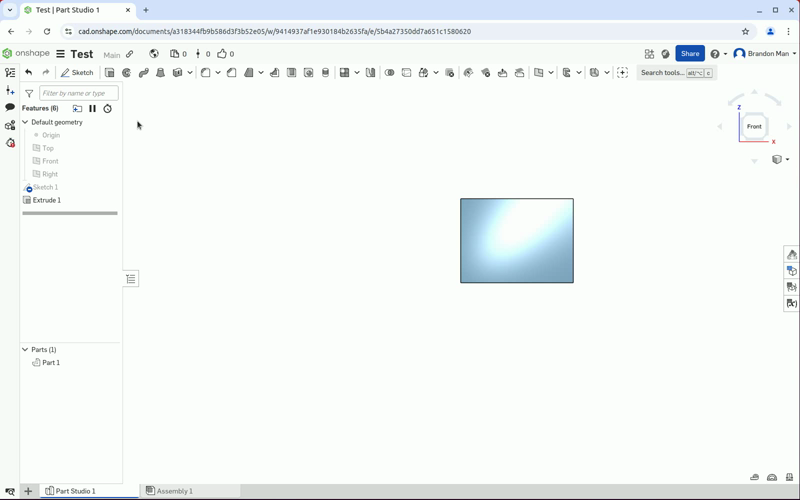
key(shift+h)
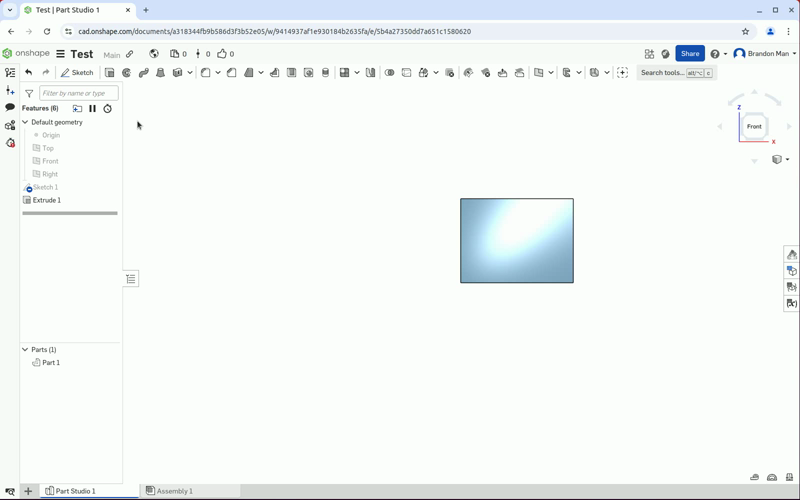
mouse_move(73, 189)
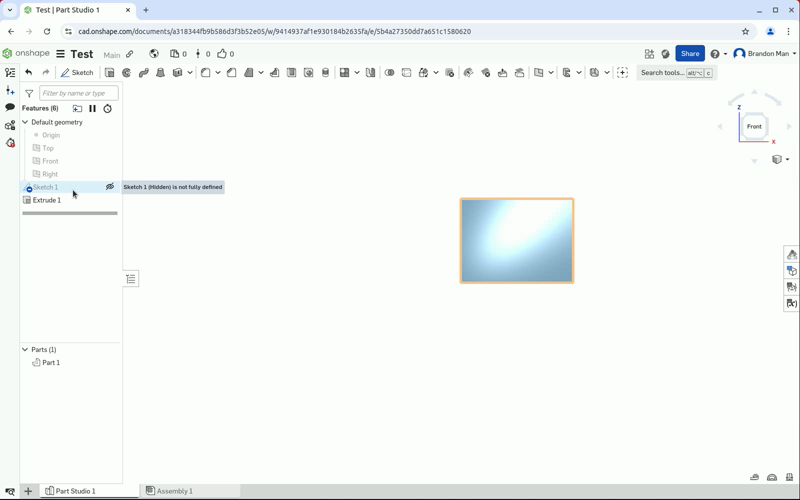
click(73, 189)
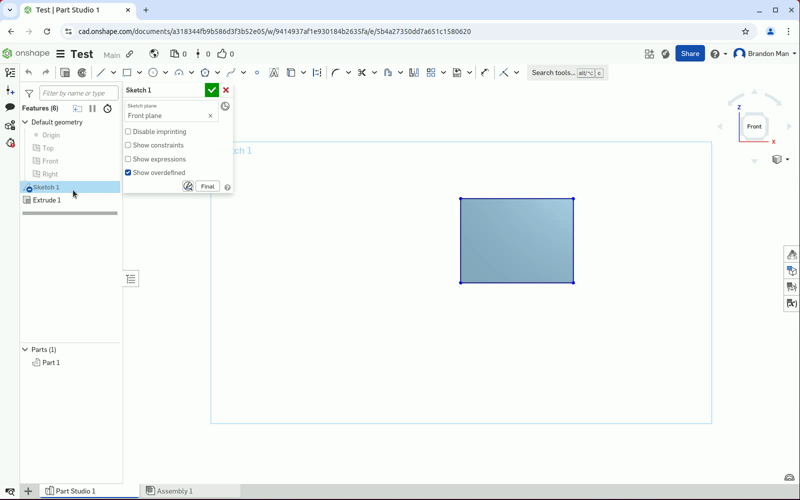
mouse_move(229, 92)
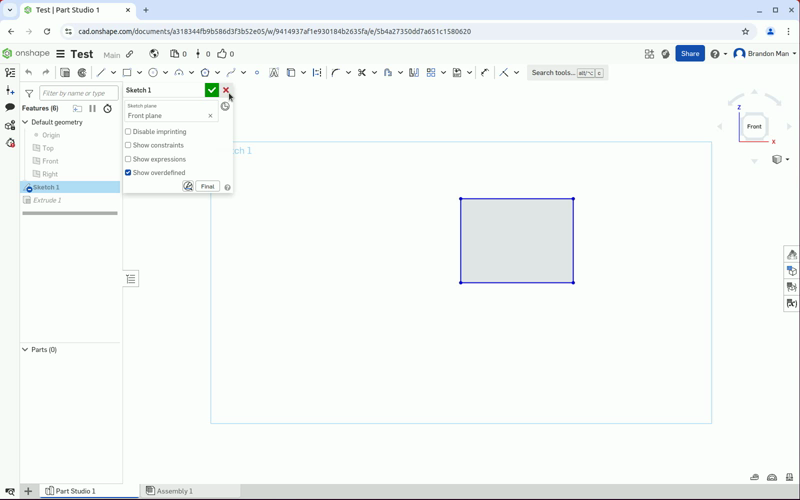
click(229, 92)
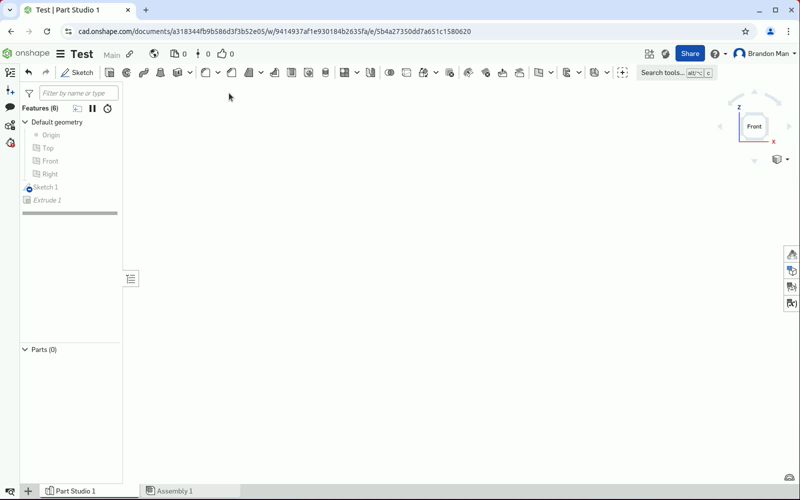
mouse_move(541, 75)
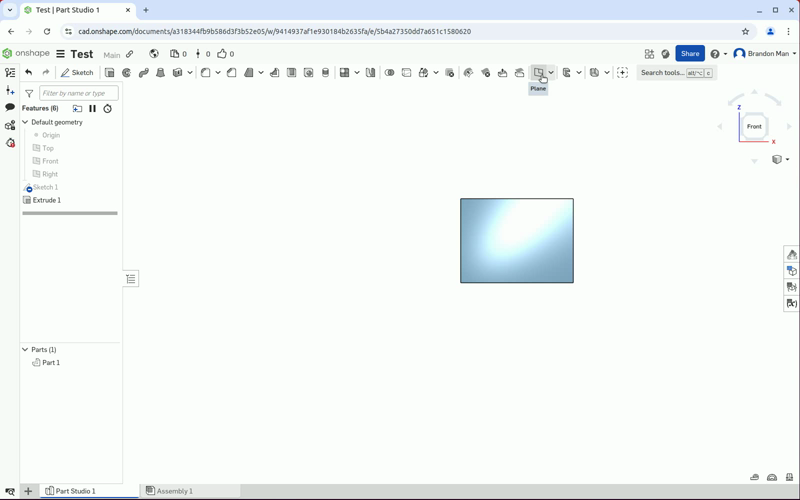
click(541, 75)
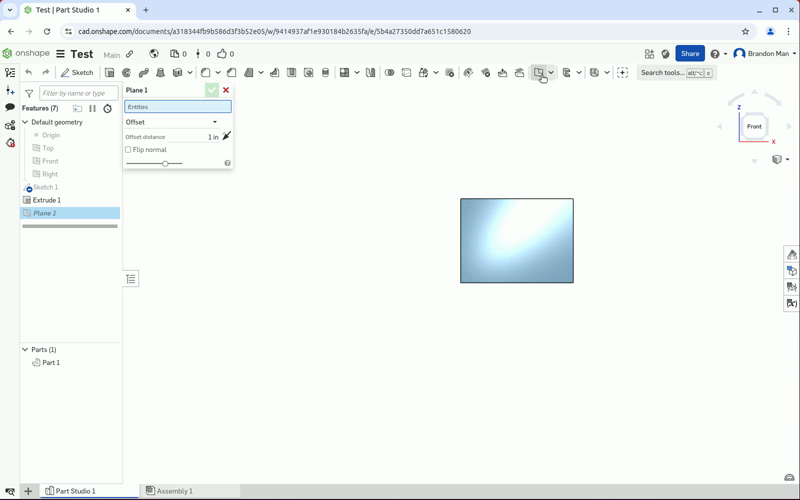
mouse_move(73, 163)
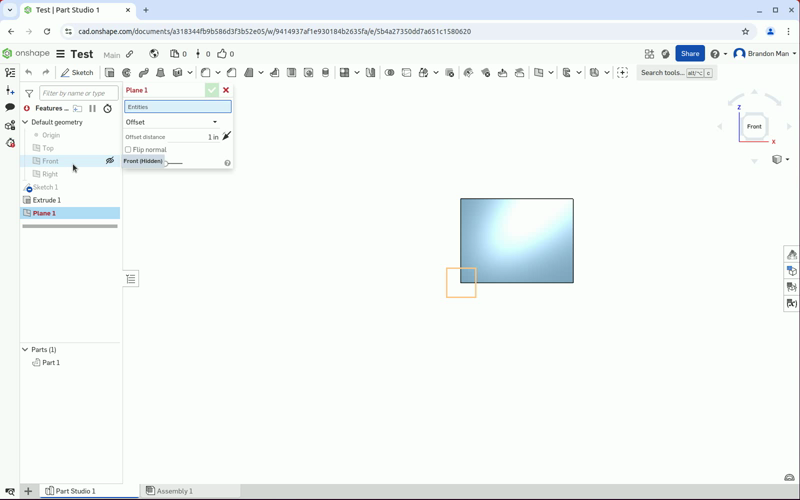
click(73, 163)
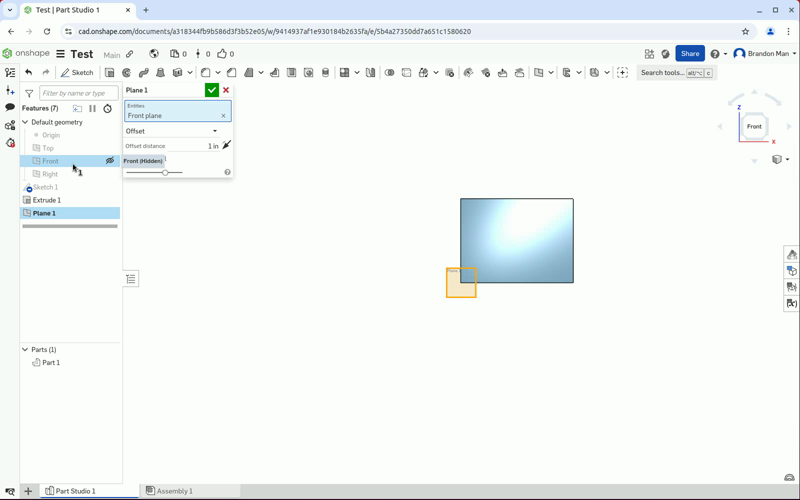
key(tab, 2)
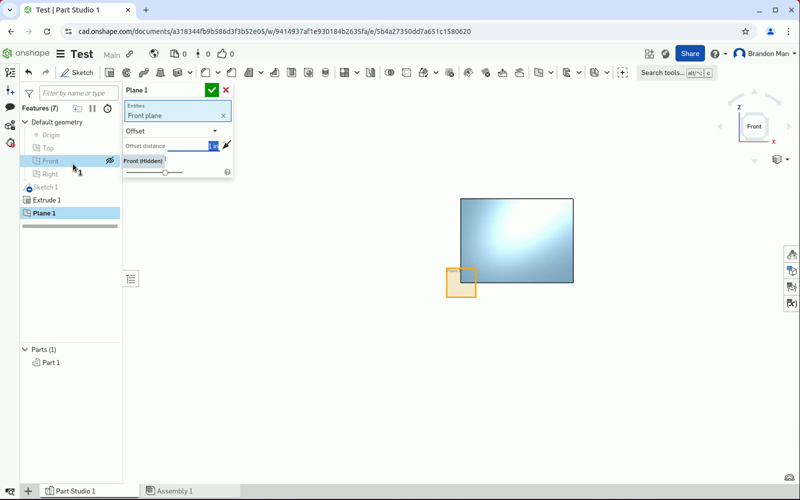
text(8.658)
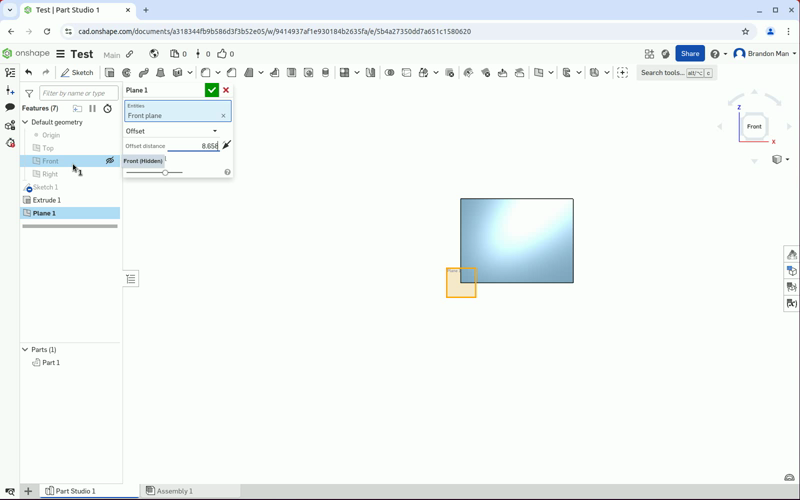
key(enter, 2)
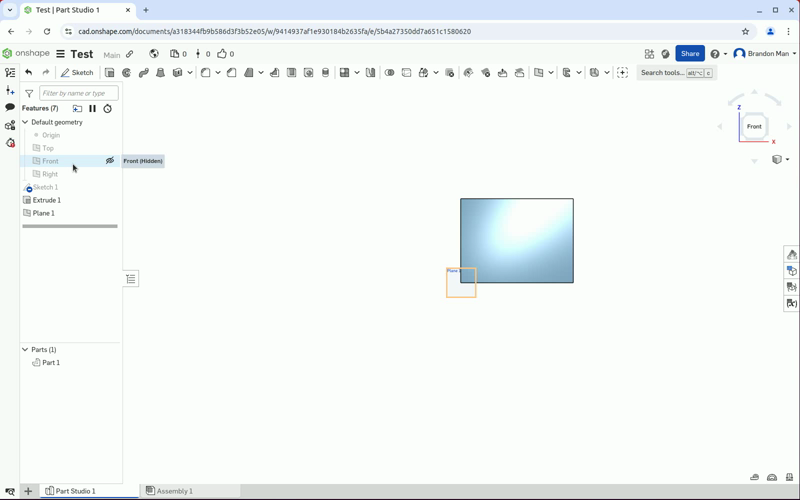
key(shift+s)
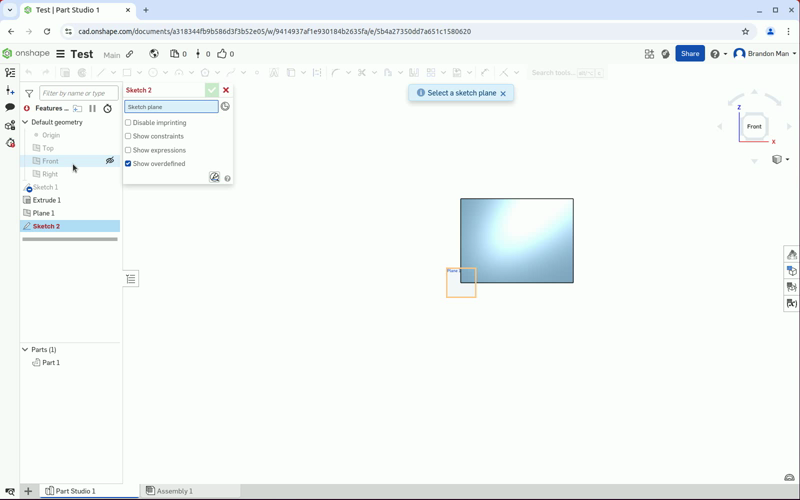
mouse_move(73, 215)
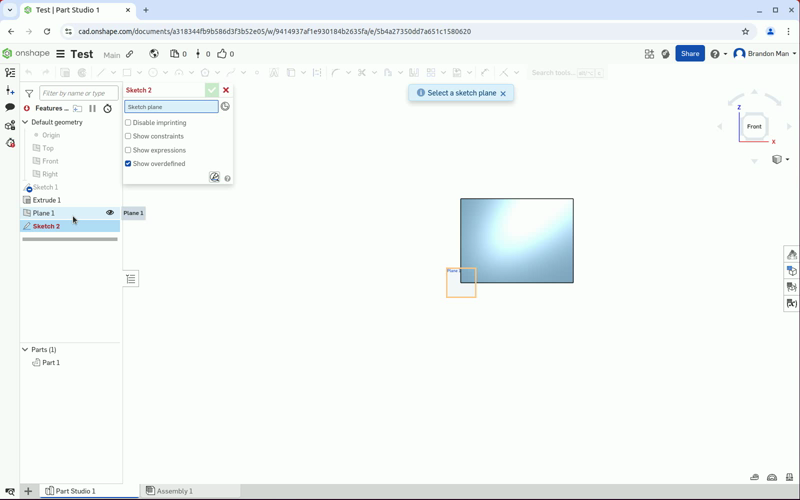
click(73, 215)
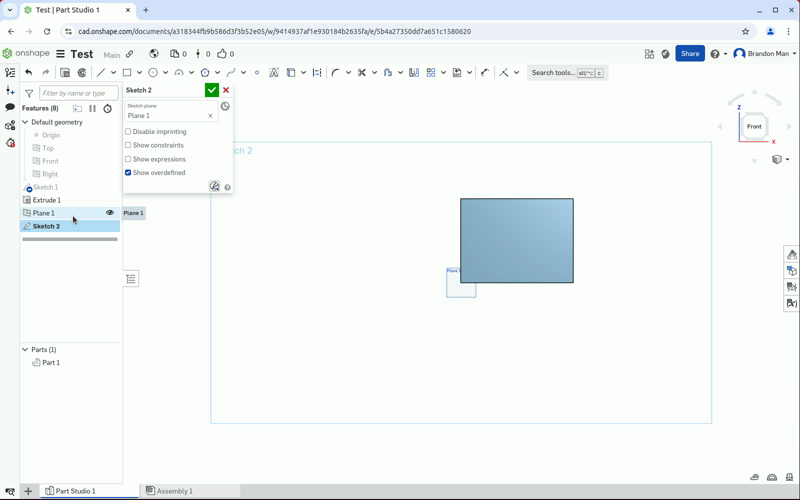
mouse_move(73, 352)
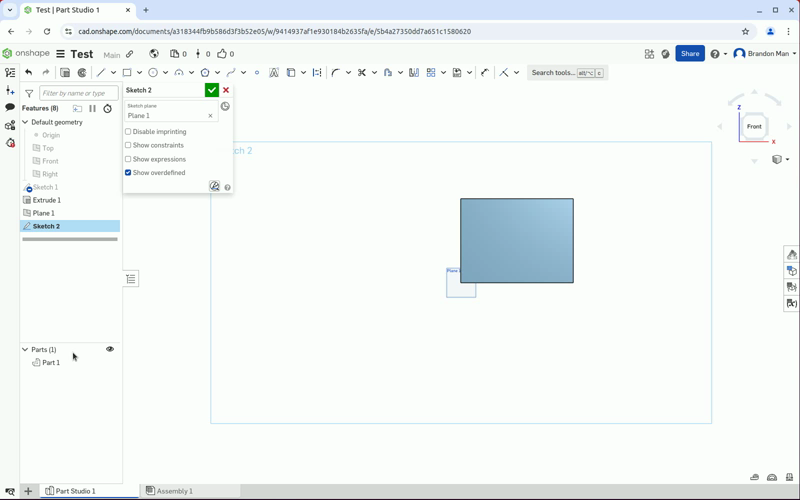
key(y)
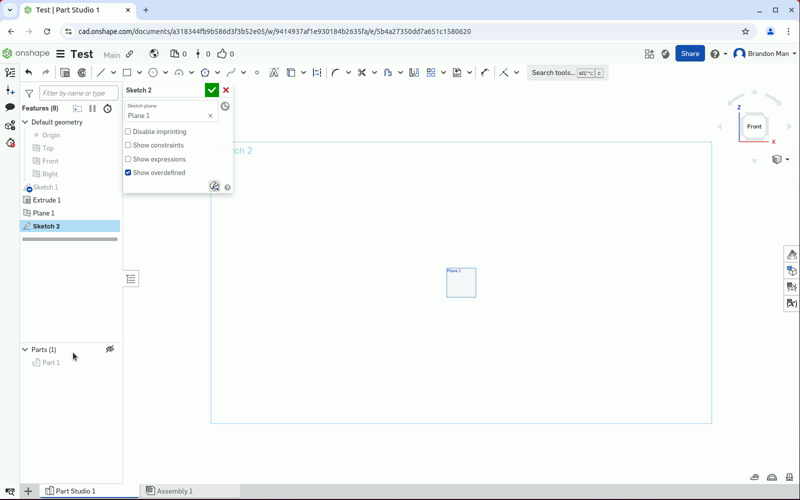
key(l)
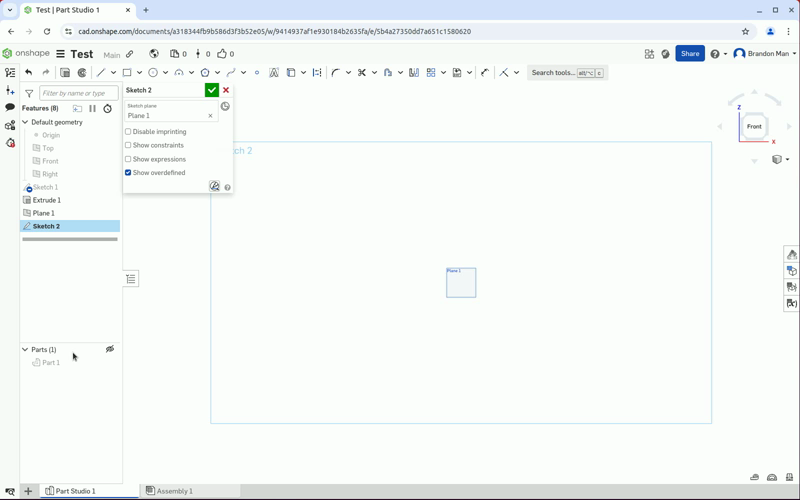
key_down(shift)
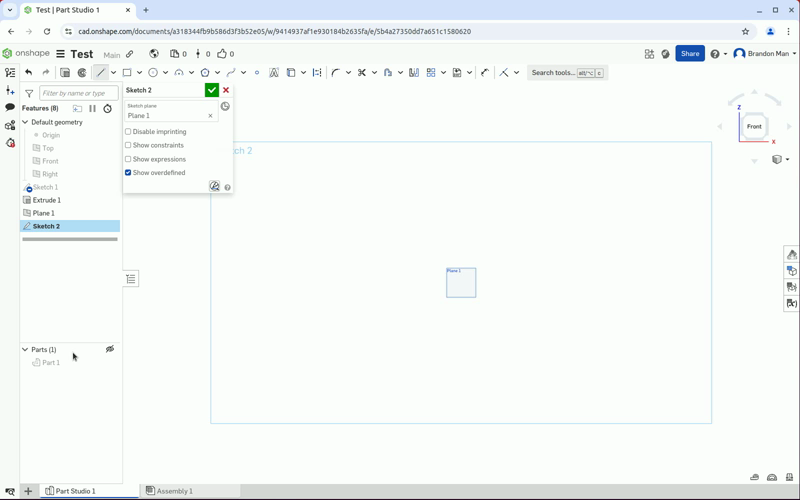
mouse_move(538, 282)
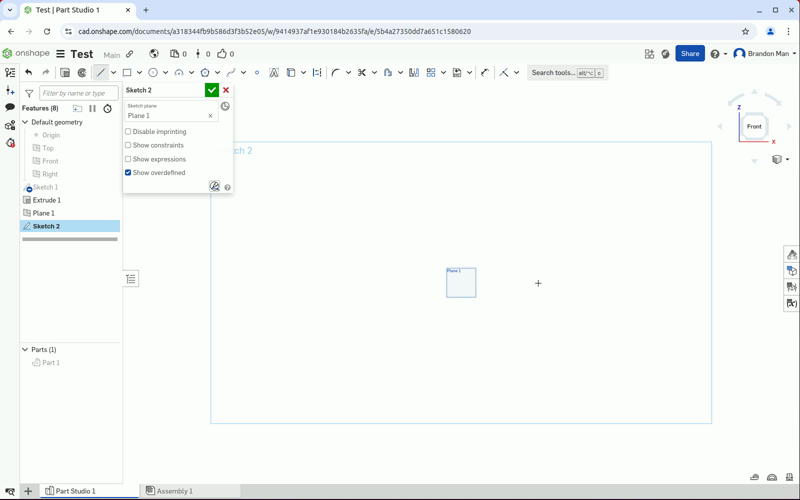
click(538, 282)
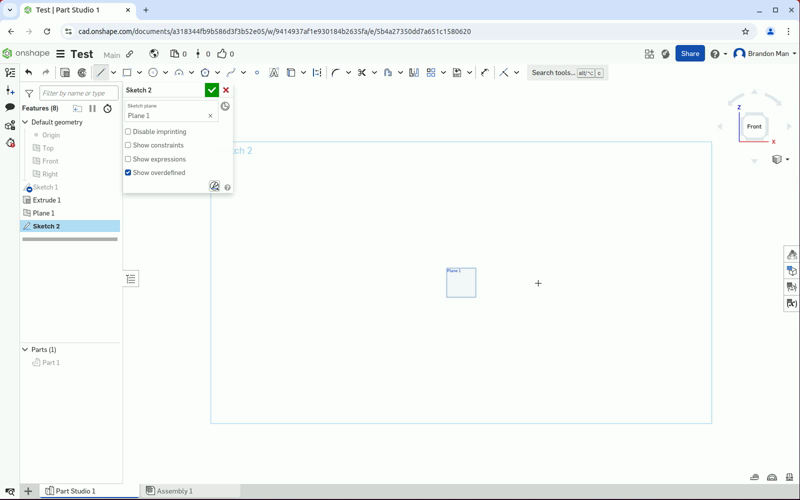
key_up(shift)
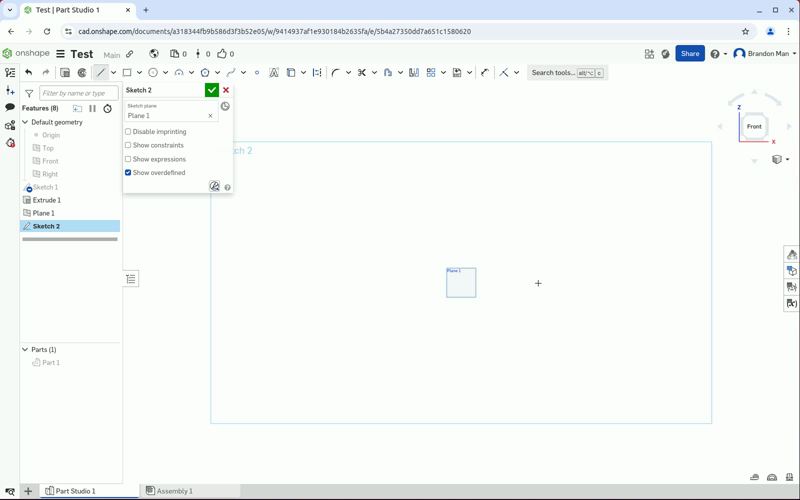
key_down(shift)
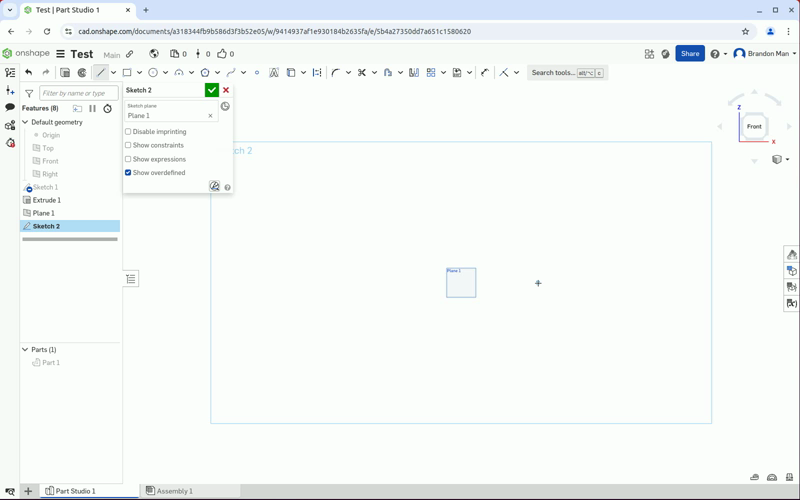
mouse_move(568, 282)
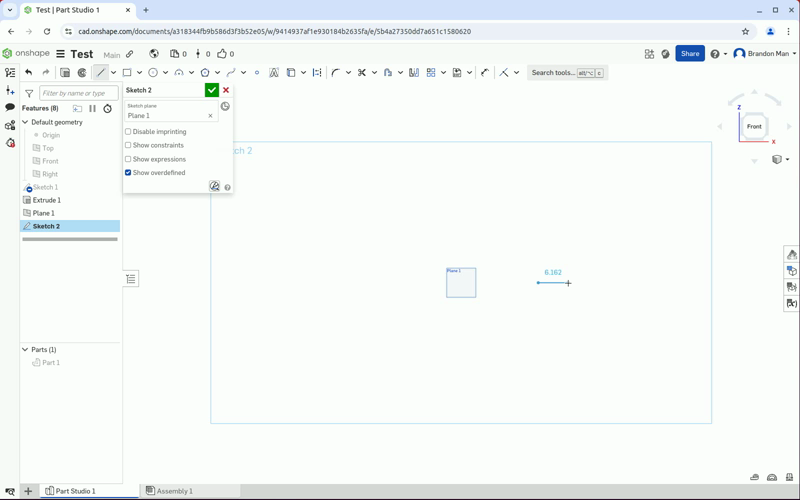
mouse_move(573, 282)
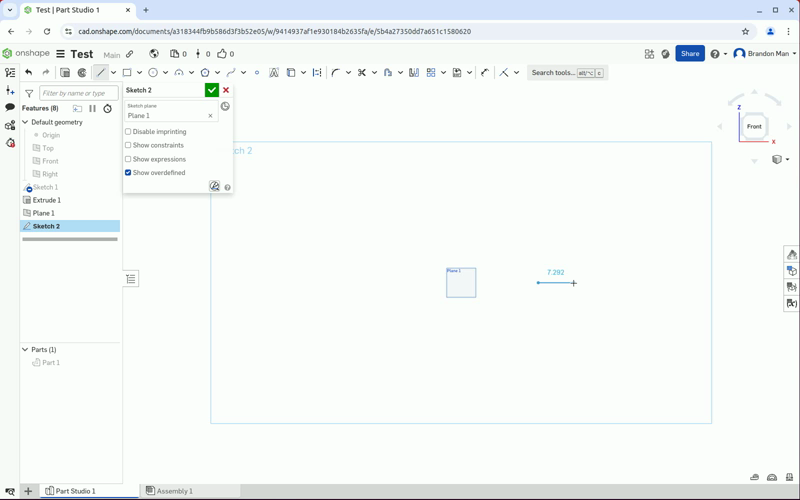
click(573, 282)
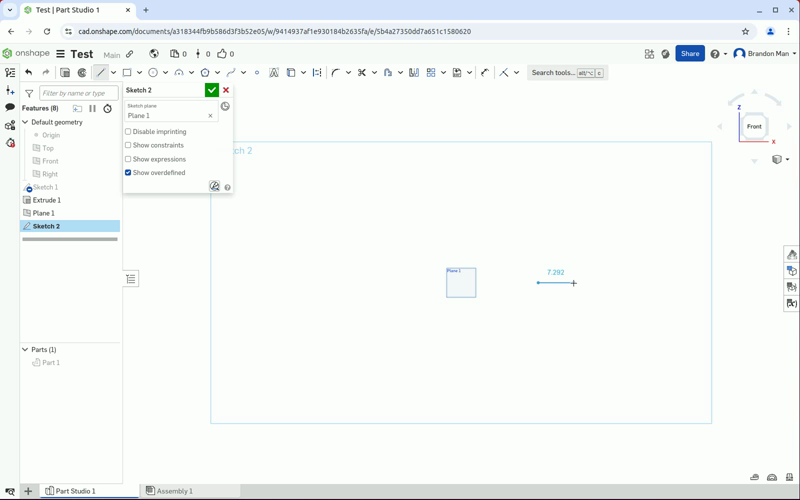
key_up(shift)
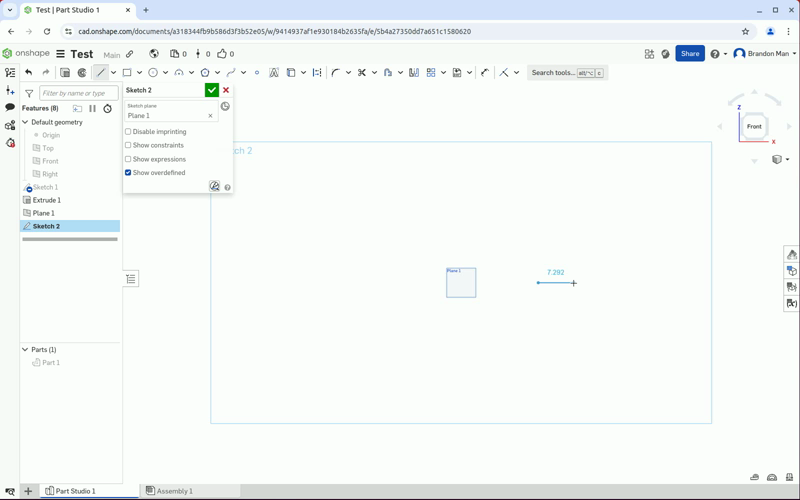
key_down(shift)
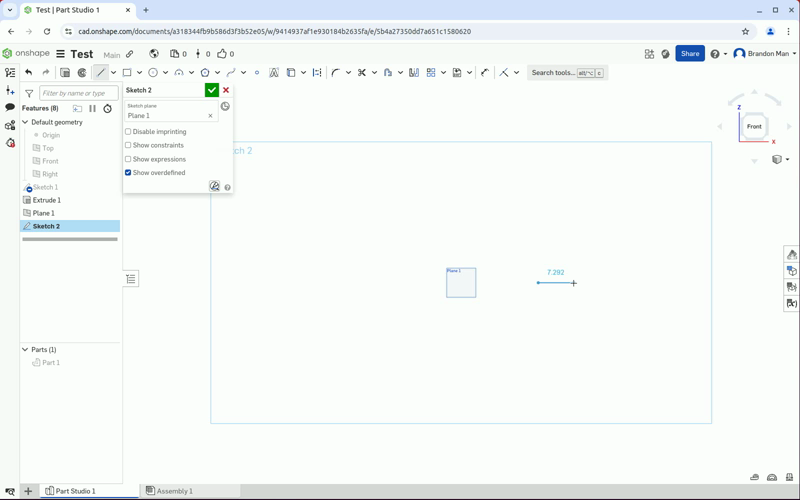
mouse_move(573, 198)
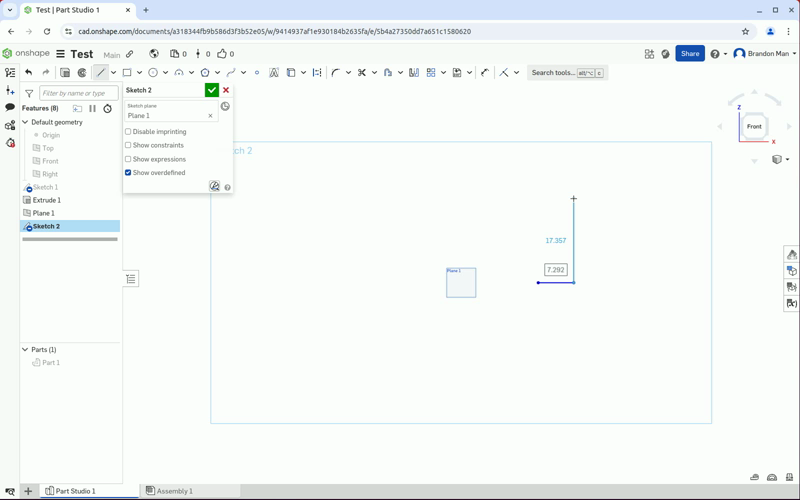
click(573, 198)
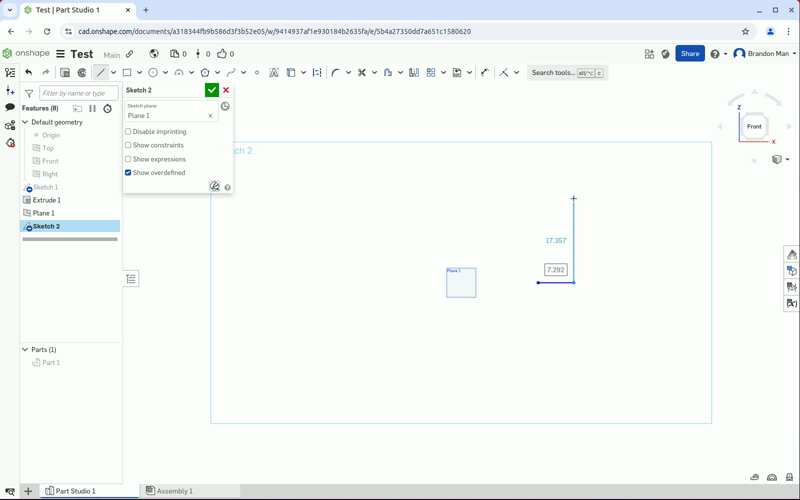
key_up(shift)
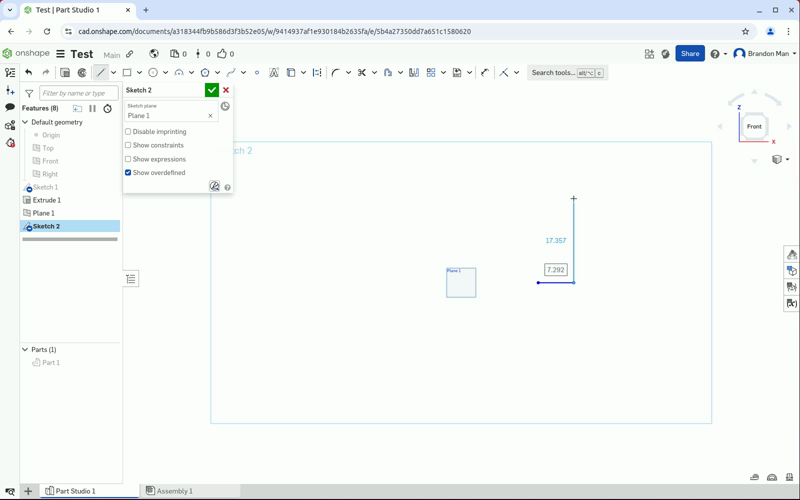
key_down(shift)
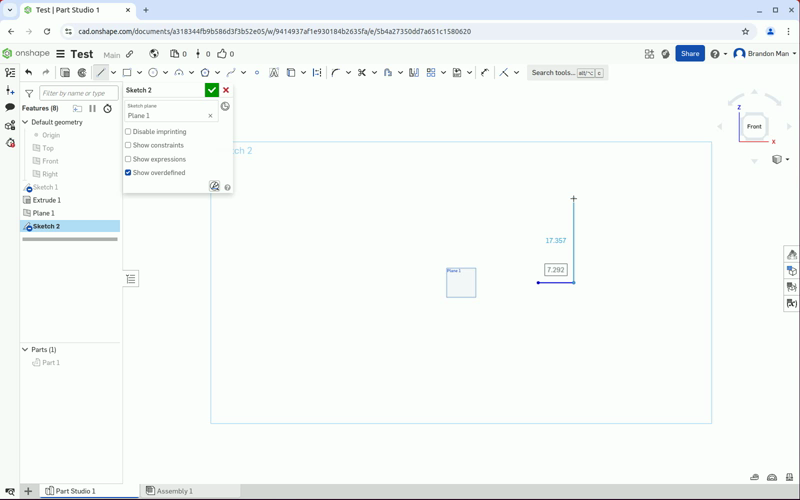
mouse_move(589, 198)
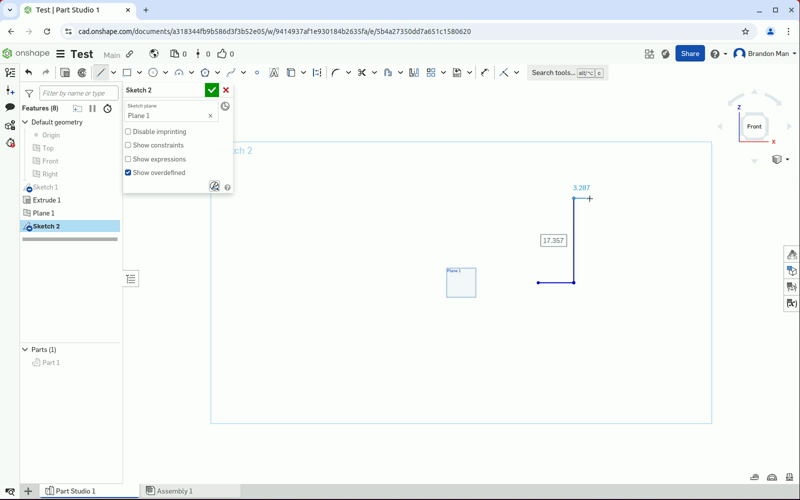
mouse_move(538, 198)
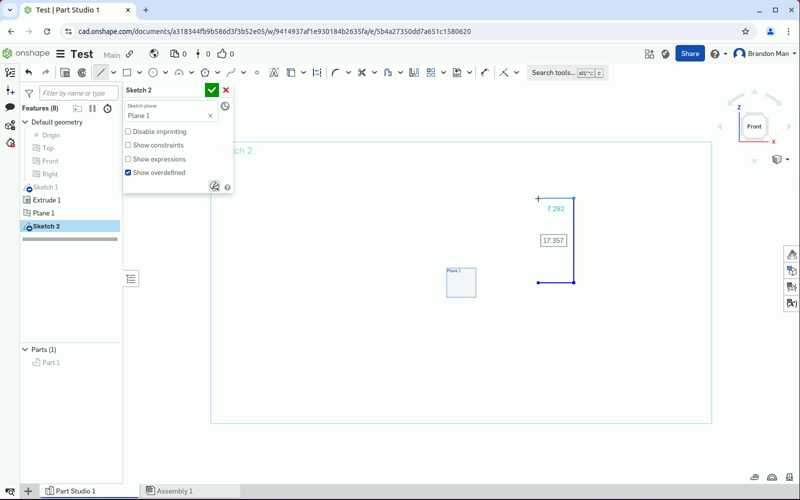
click(538, 198)
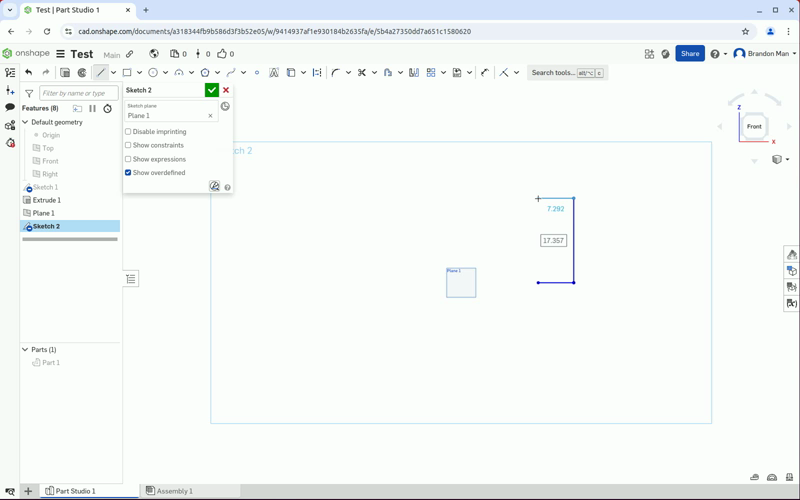
key_up(shift)
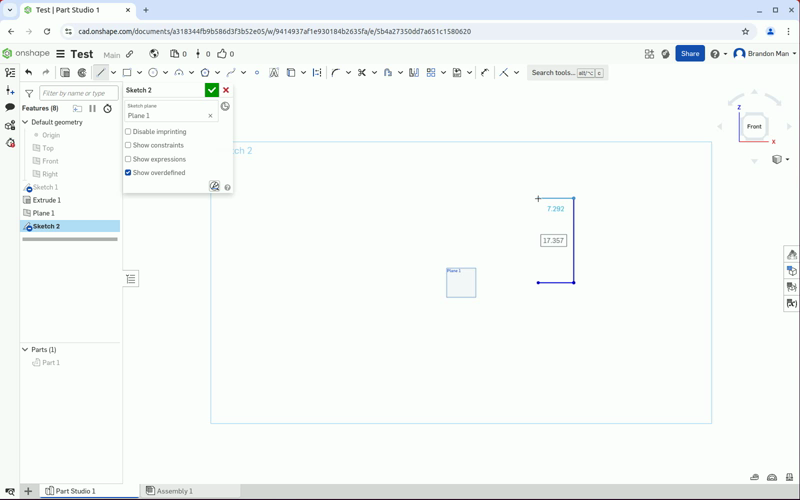
key_down(shift)
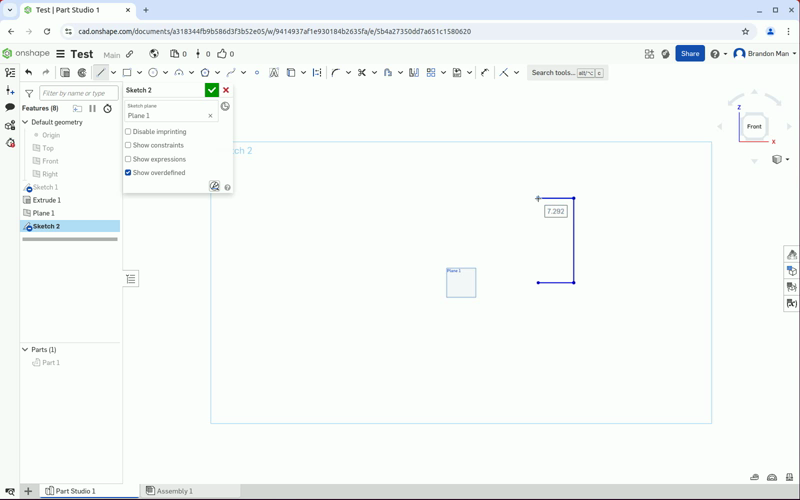
mouse_move(538, 282)
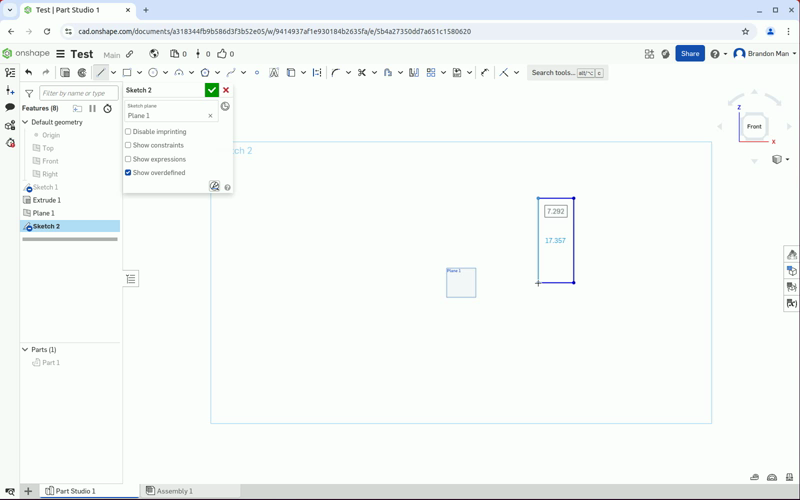
key_up(shift)
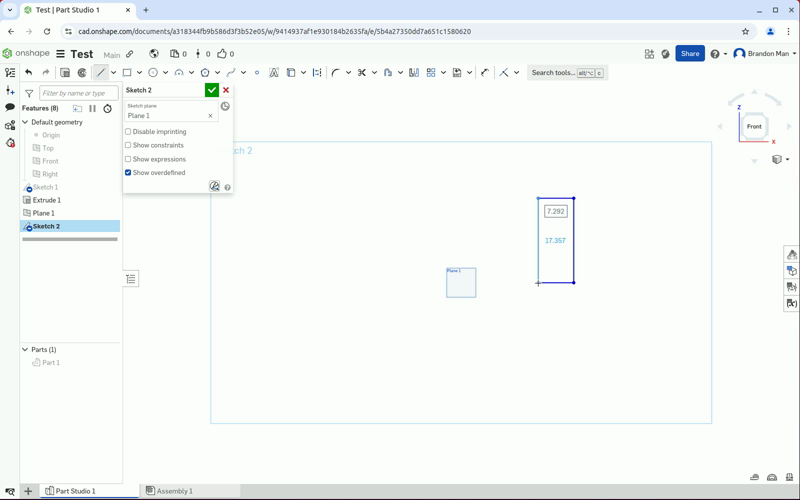
click(538, 282)
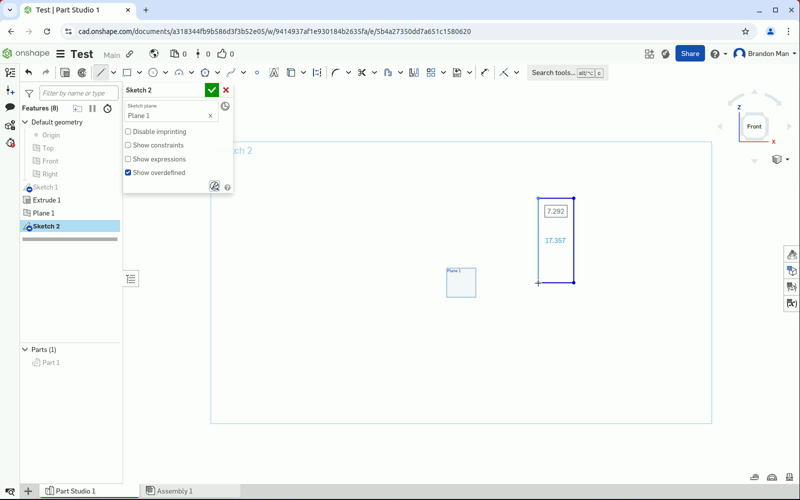
key(esc)
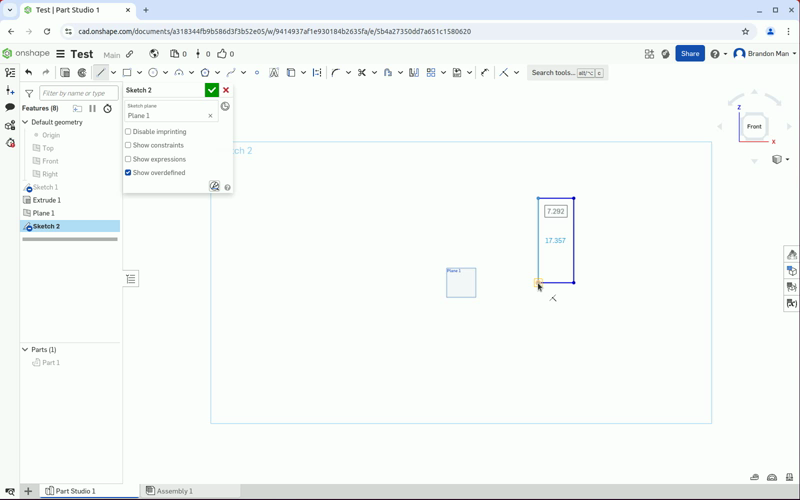
mouse_move(569, 225)
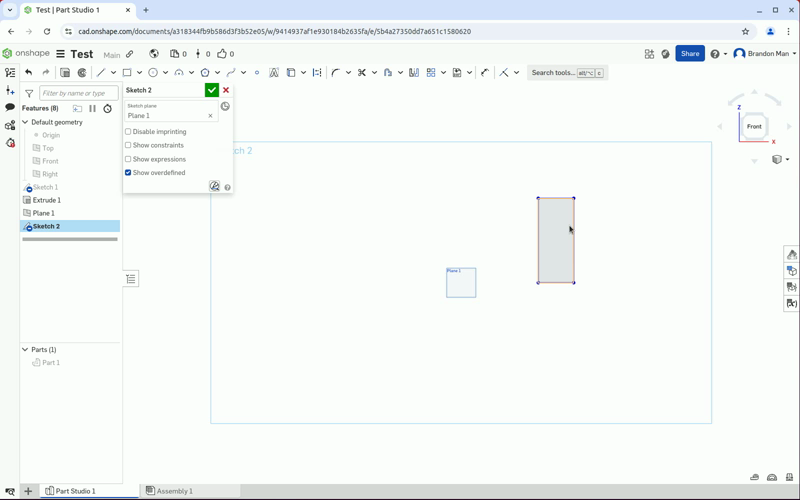
click(569, 225)
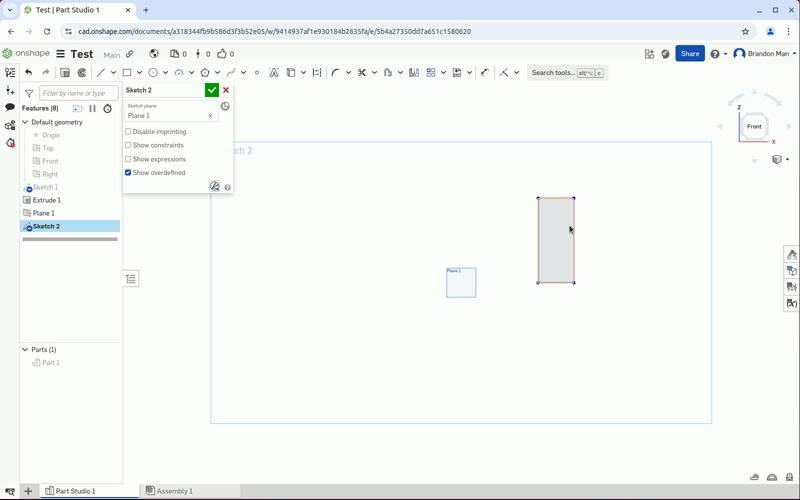
mouse_move(73, 352)
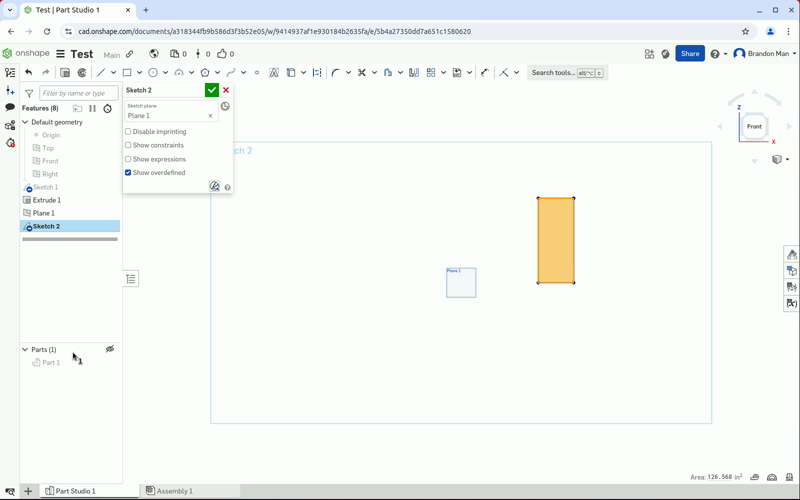
key(shift+y)
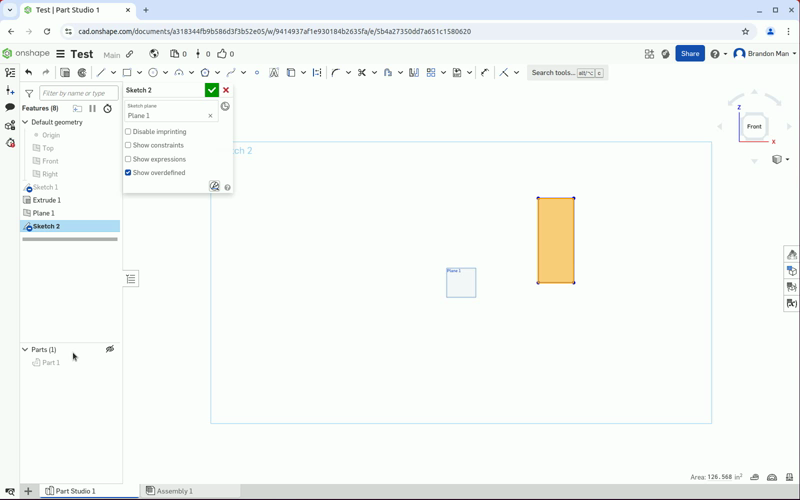
key(shift+e)
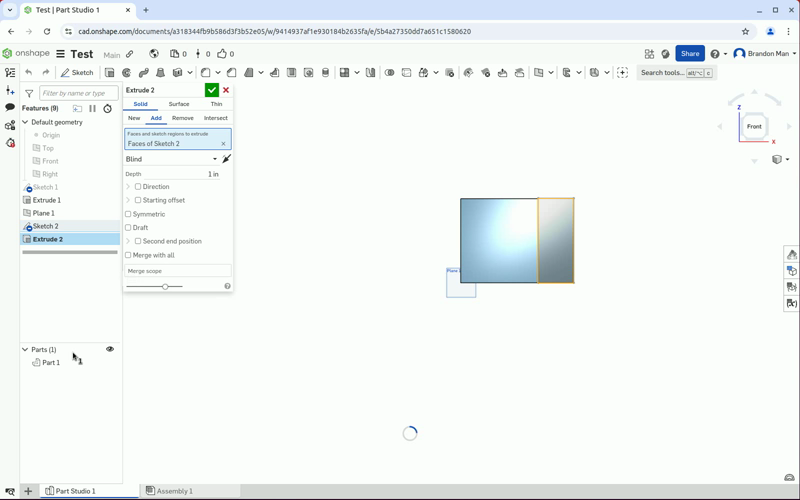
mouse_move(143, 106)
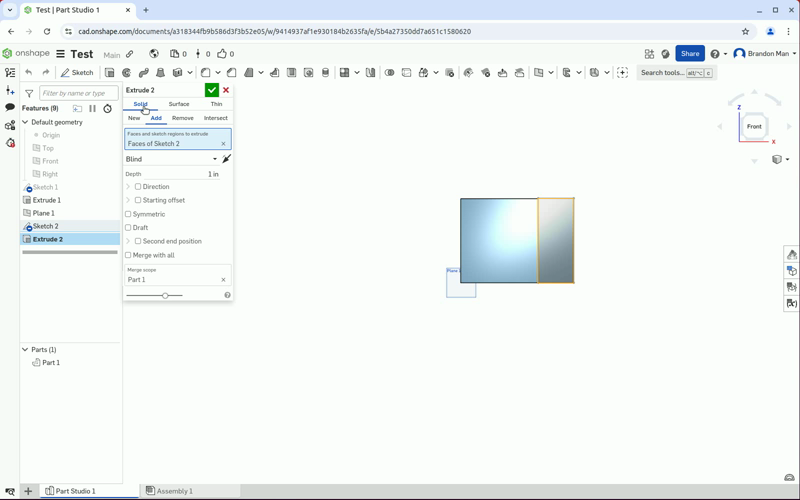
click(143, 106)
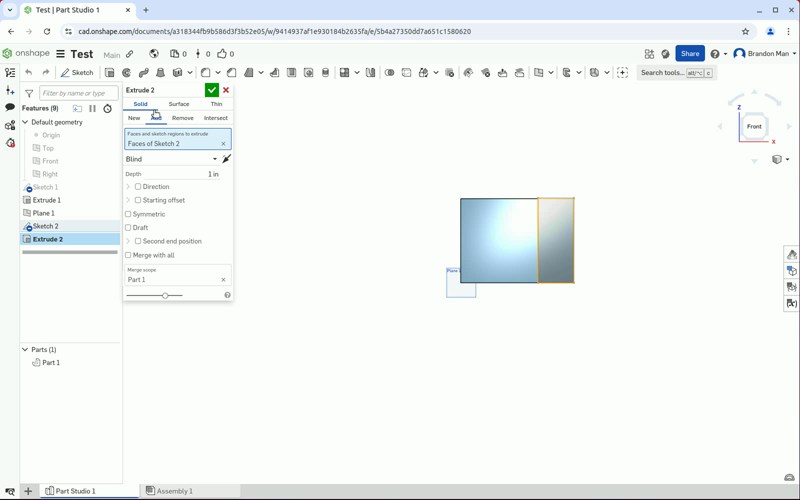
mouse_move(186, 120)
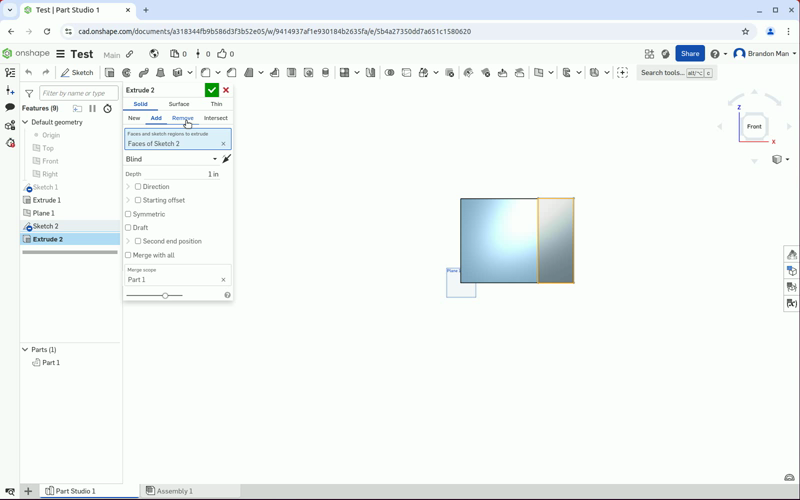
click(186, 120)
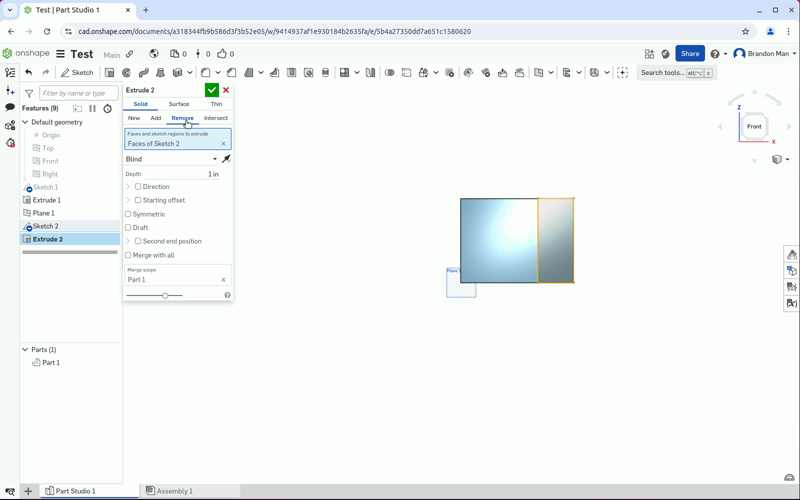
key(tab, 4)
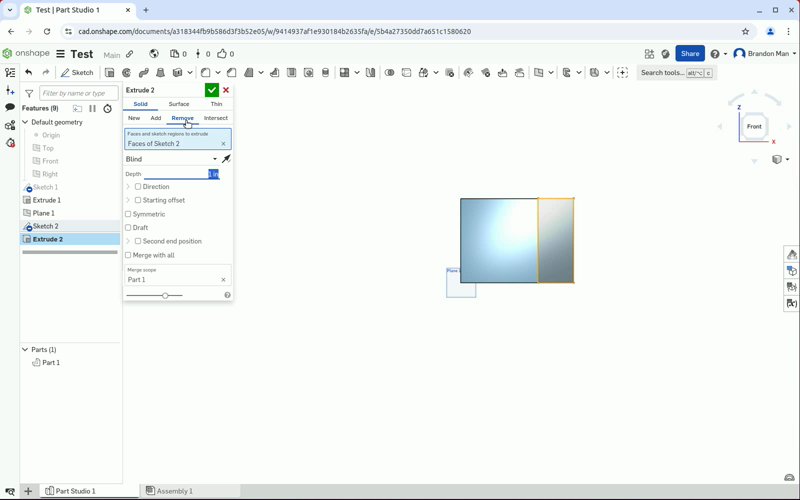
text(4.333)
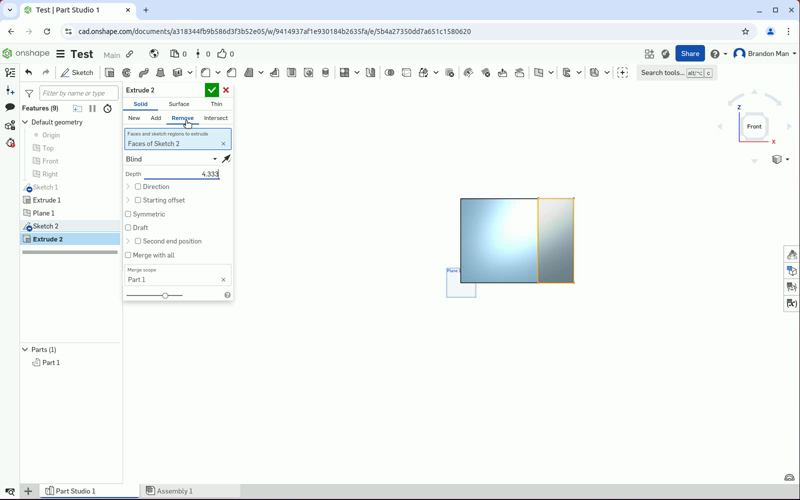
key(tab, 6)
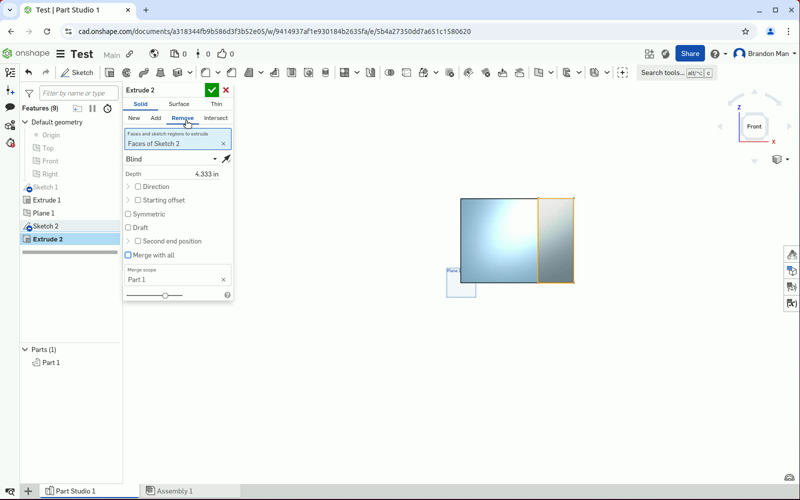
key(space)
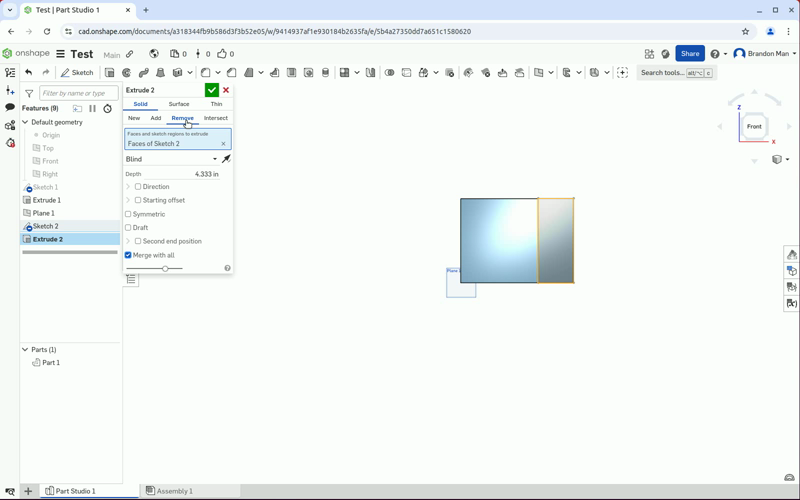
key(enter)
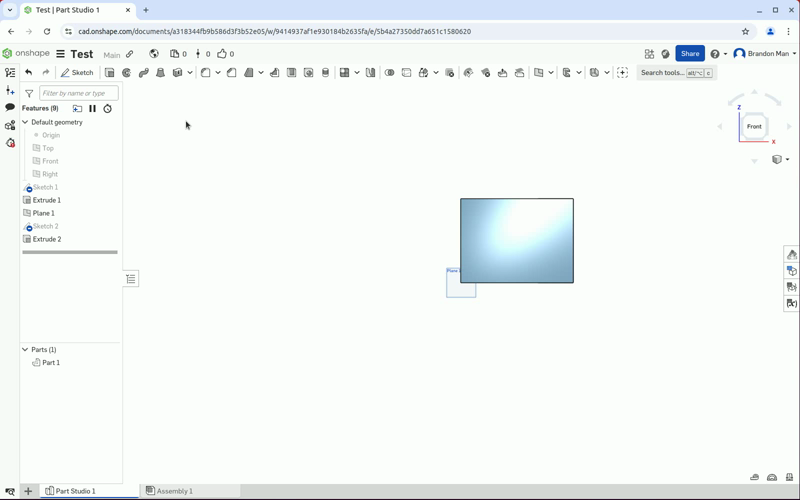
key(shift+h)
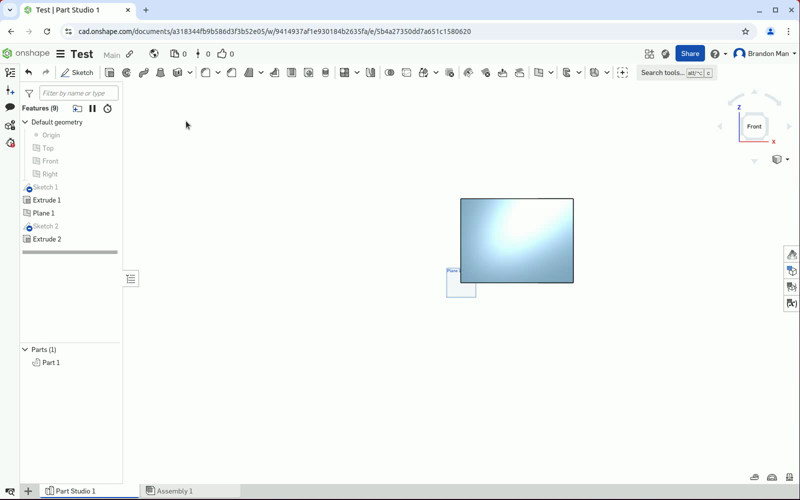
key(shift+h)
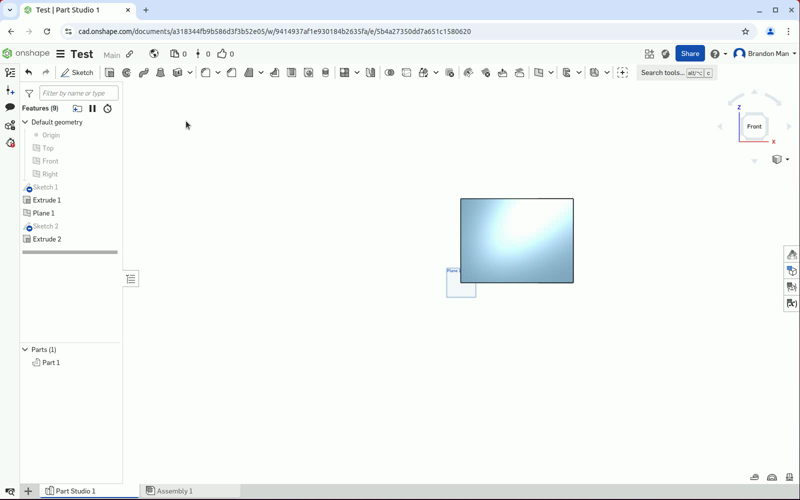
mouse_move(73, 189)
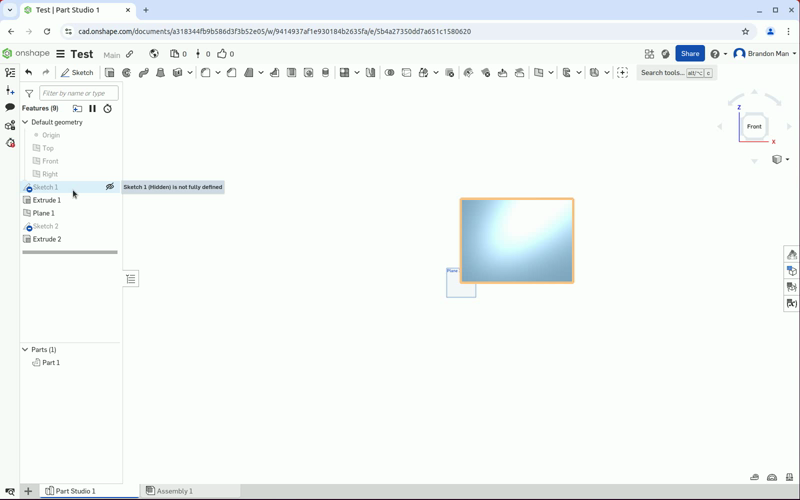
click(73, 189)
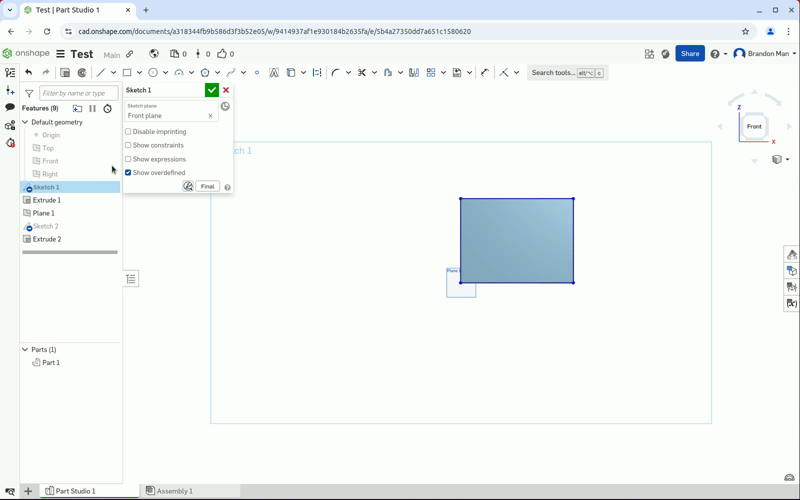
mouse_move(229, 92)
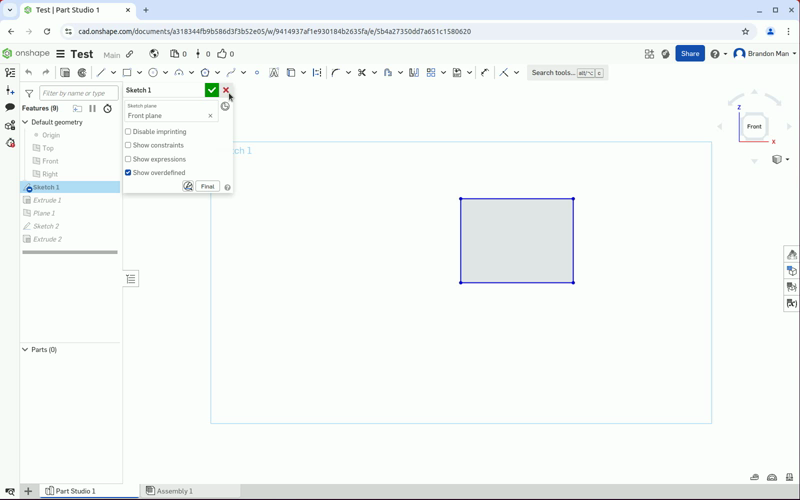
click(229, 92)
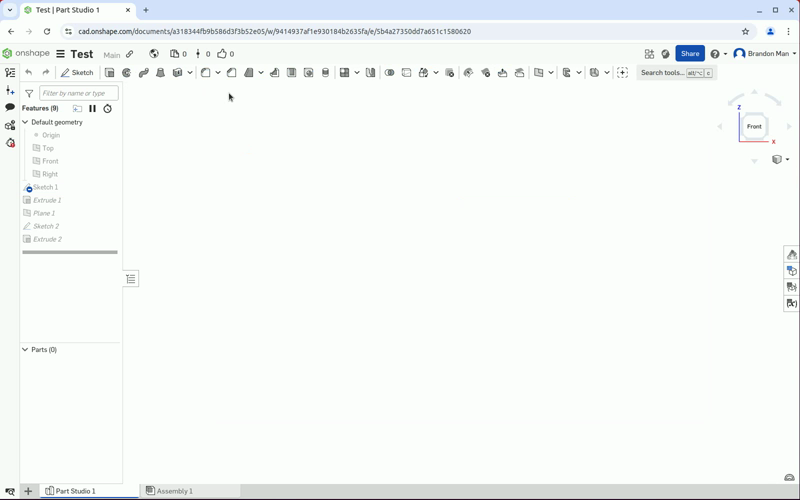
key(shift+s)
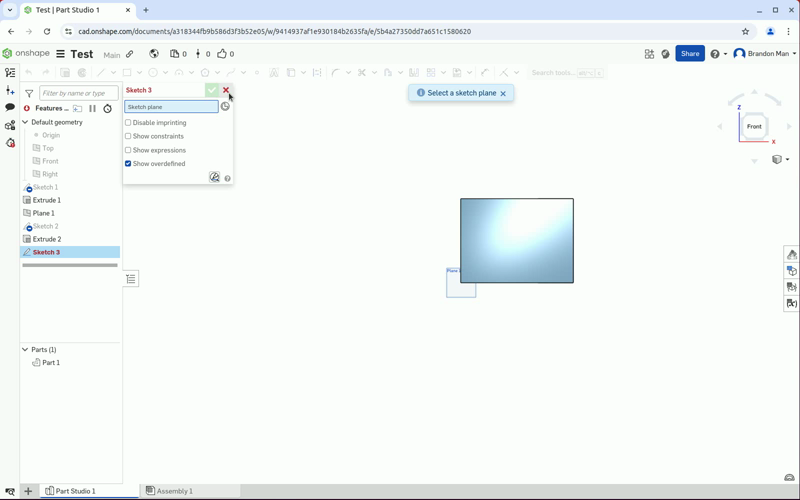
mouse_move(73, 215)
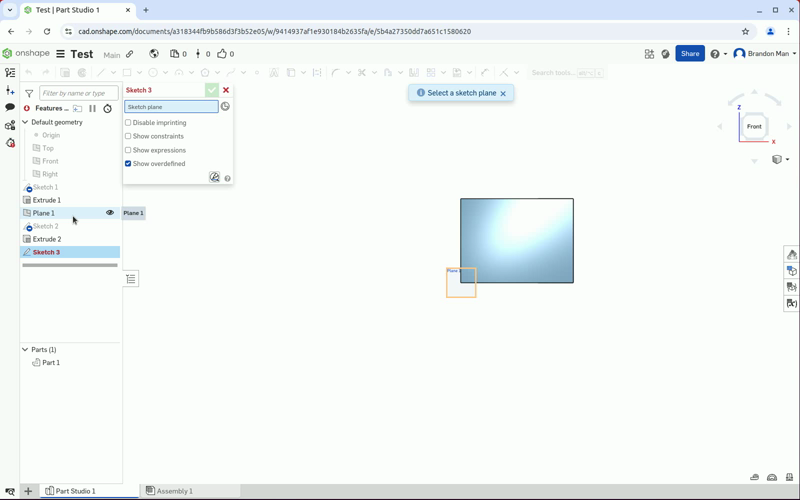
click(73, 215)
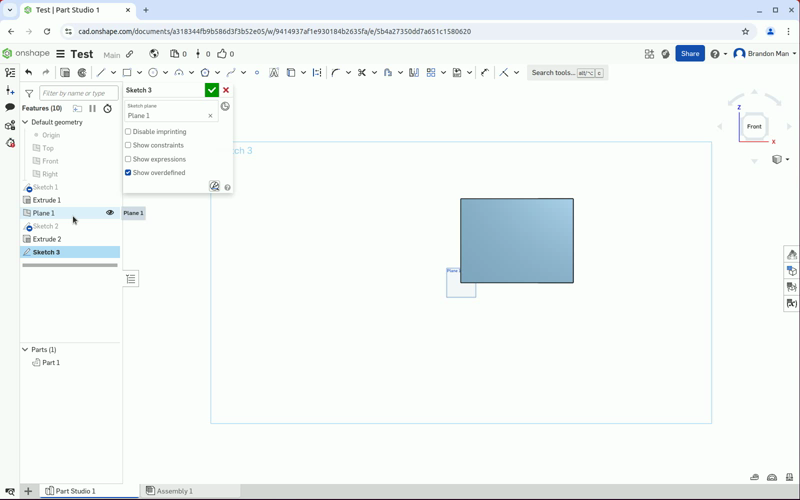
mouse_move(73, 352)
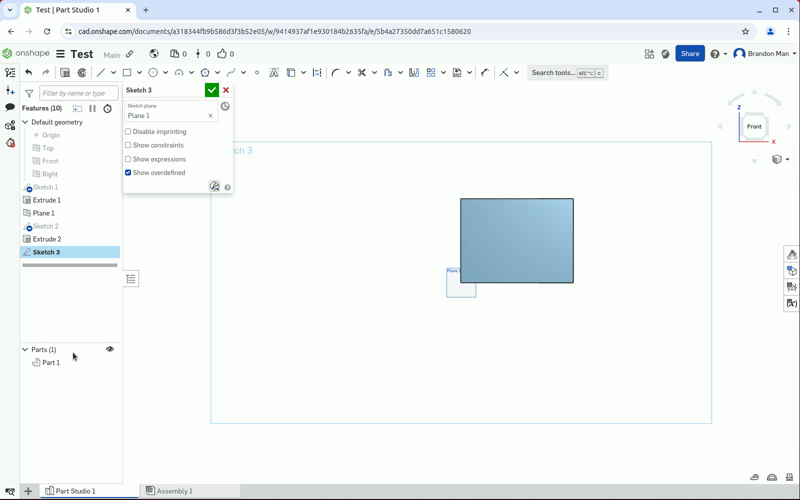
key(y)
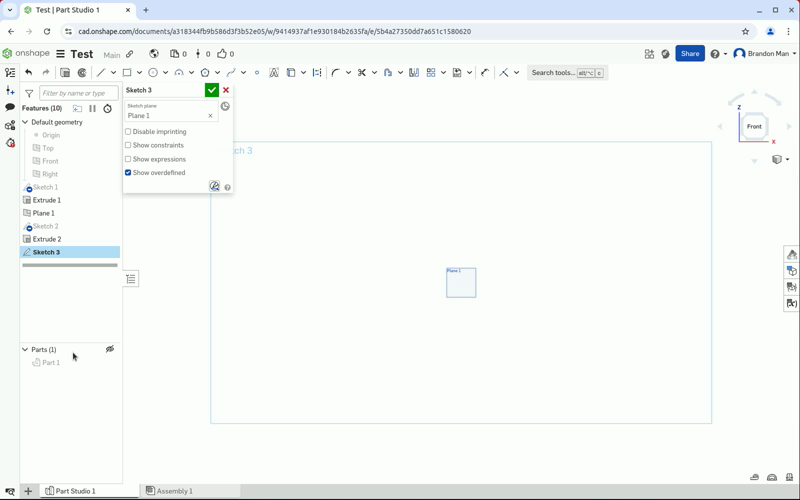
key(l)
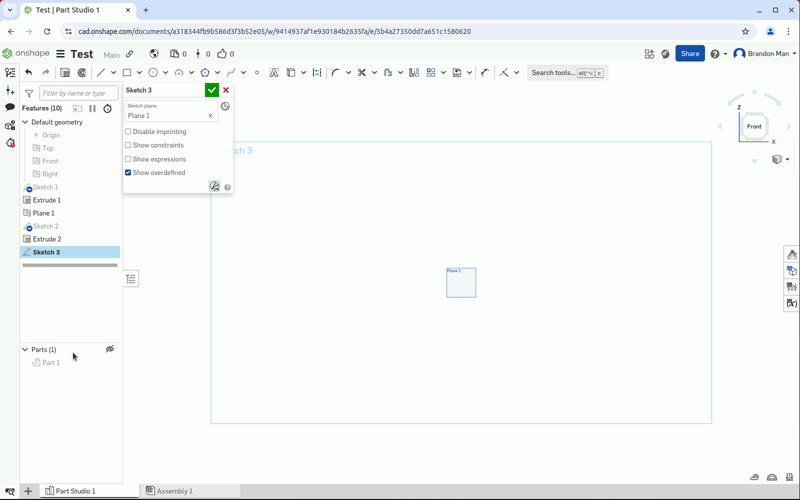
key_down(shift)
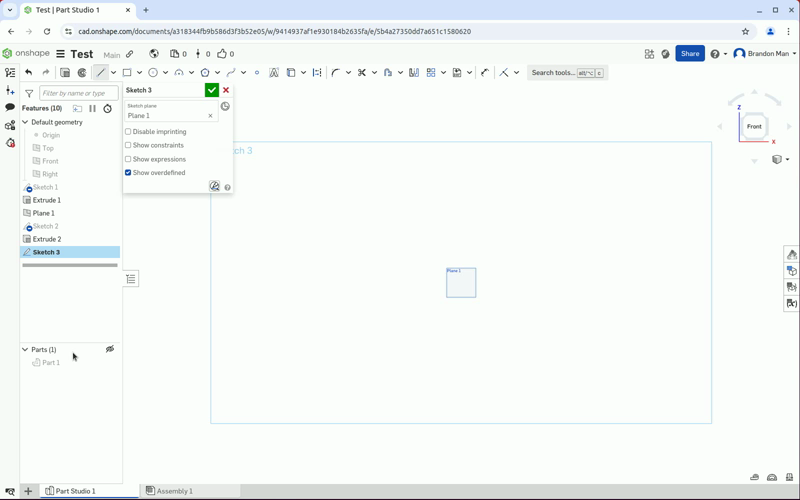
mouse_move(460, 240)
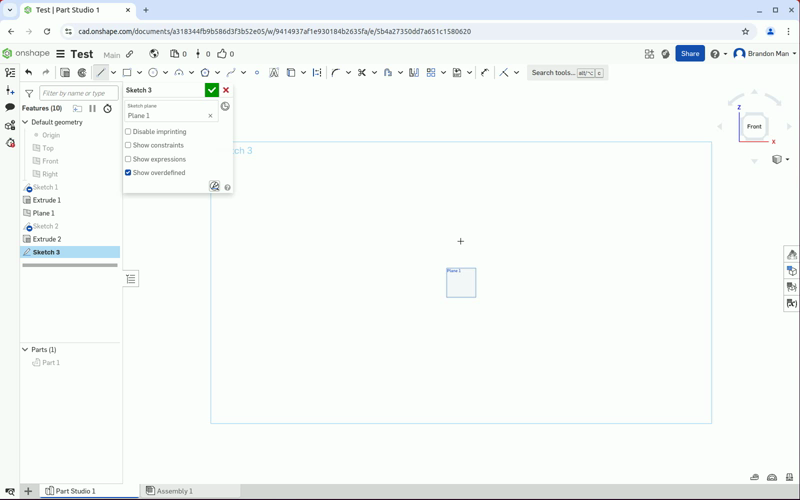
click(460, 240)
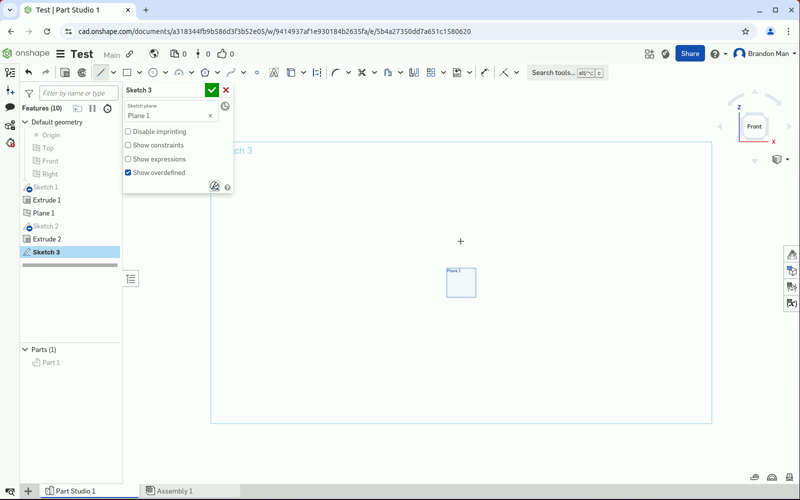
key_up(shift)
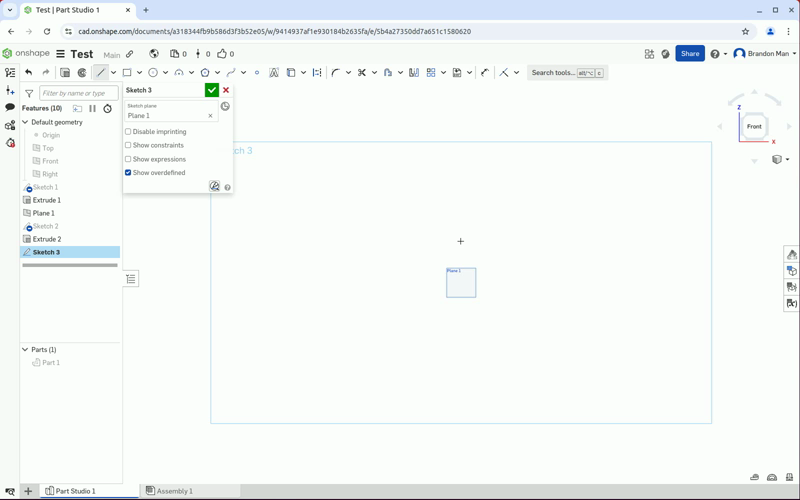
key_down(shift)
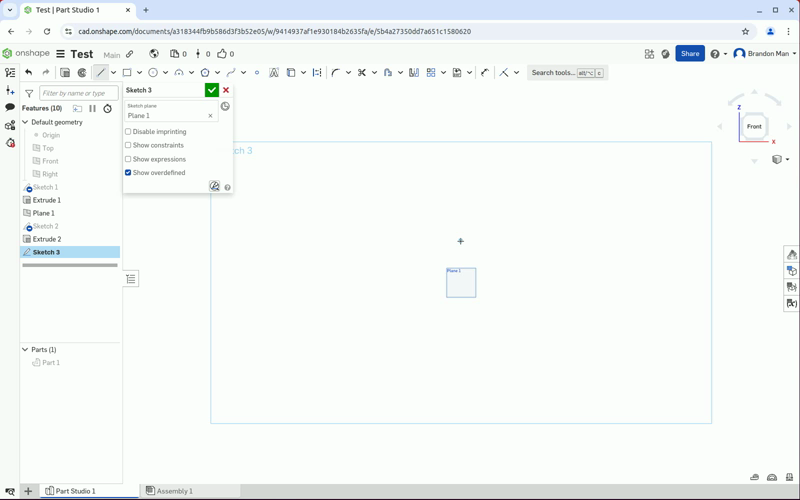
mouse_move(490, 240)
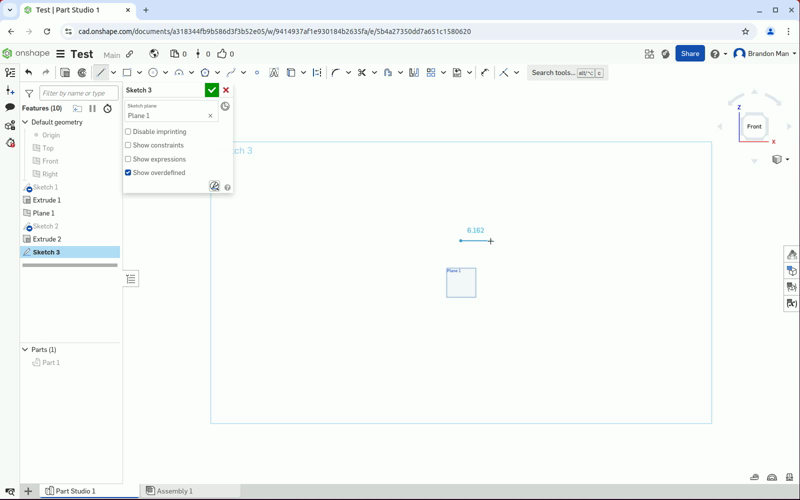
mouse_move(503, 240)
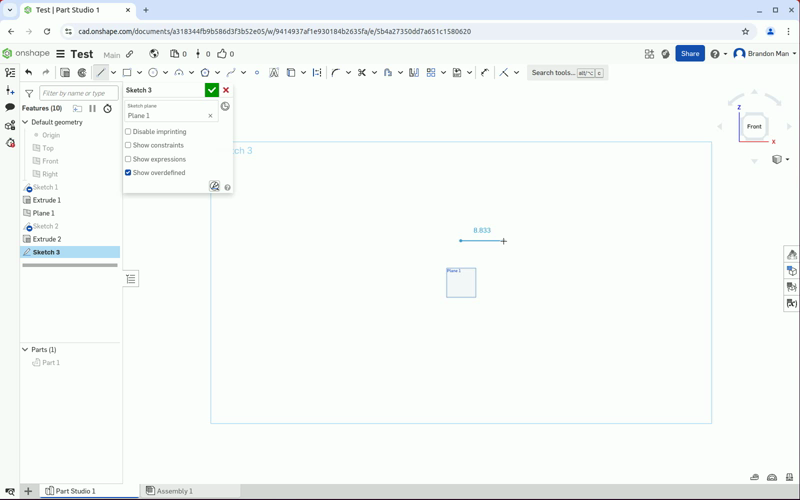
click(503, 240)
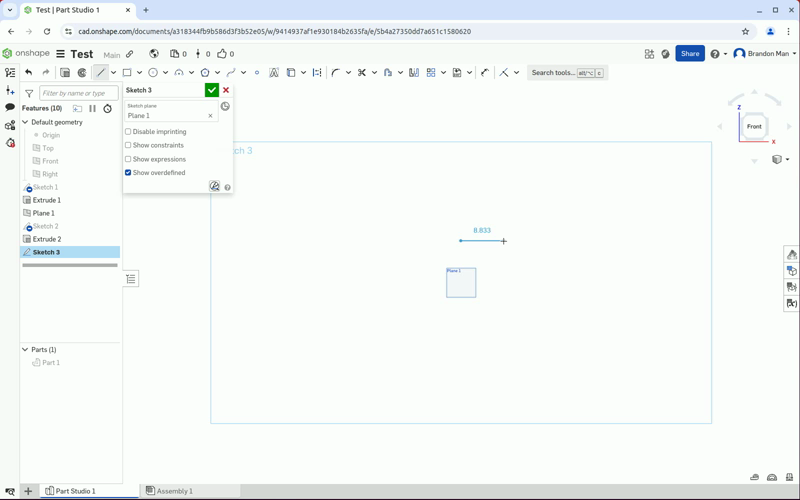
key_up(shift)
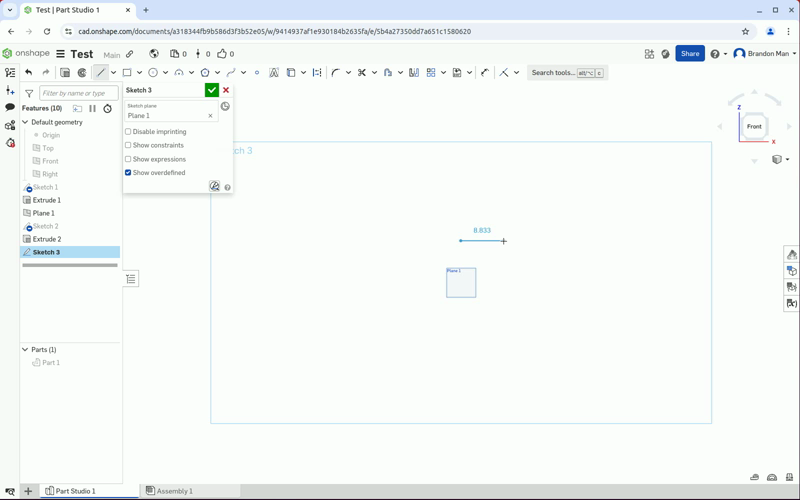
key_down(shift)
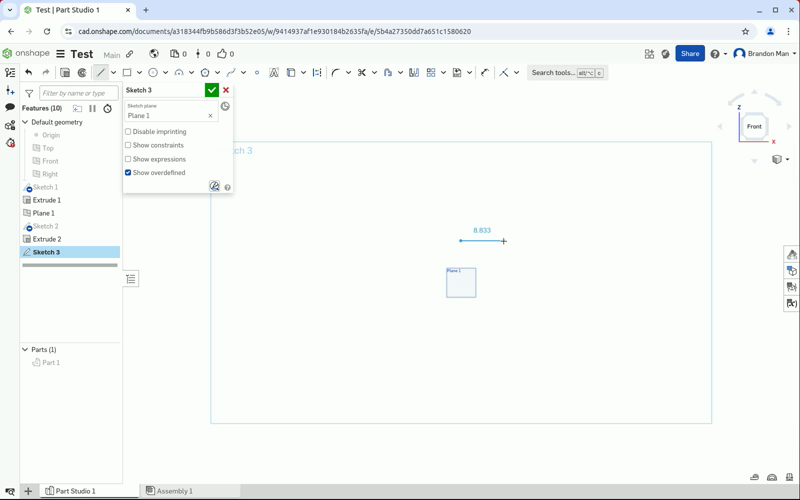
mouse_move(533, 240)
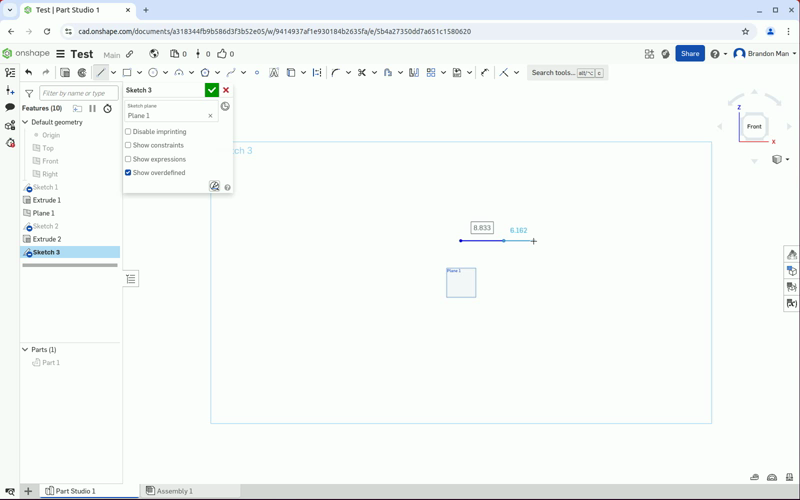
mouse_move(503, 197)
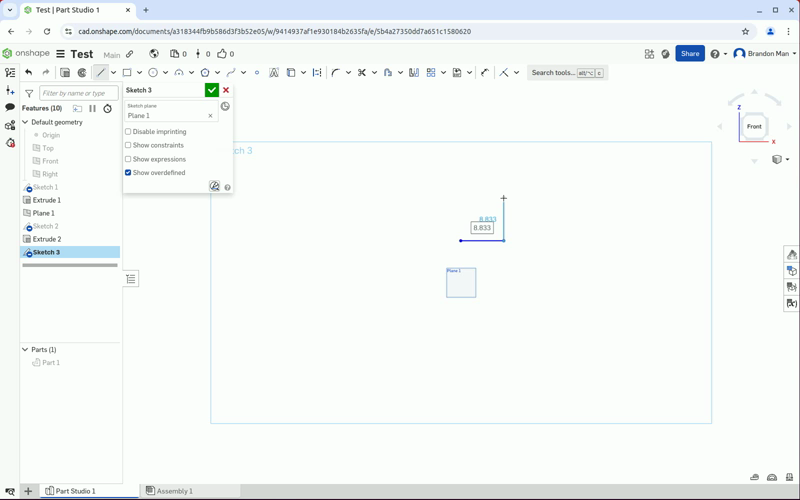
click(503, 197)
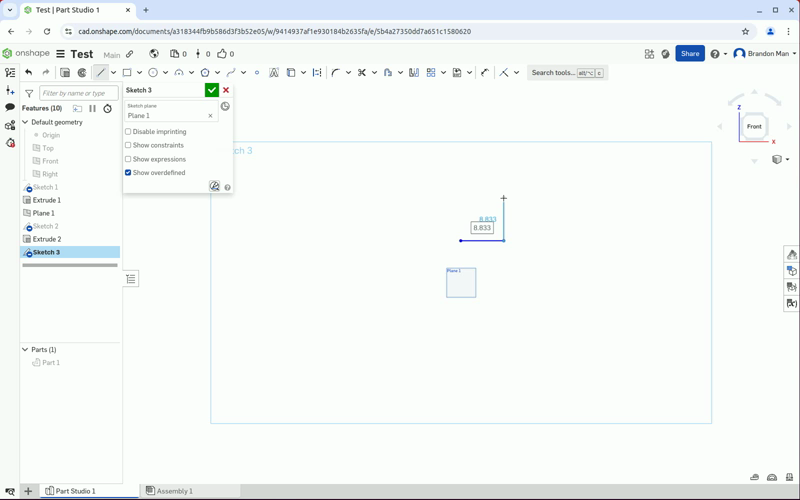
key_up(shift)
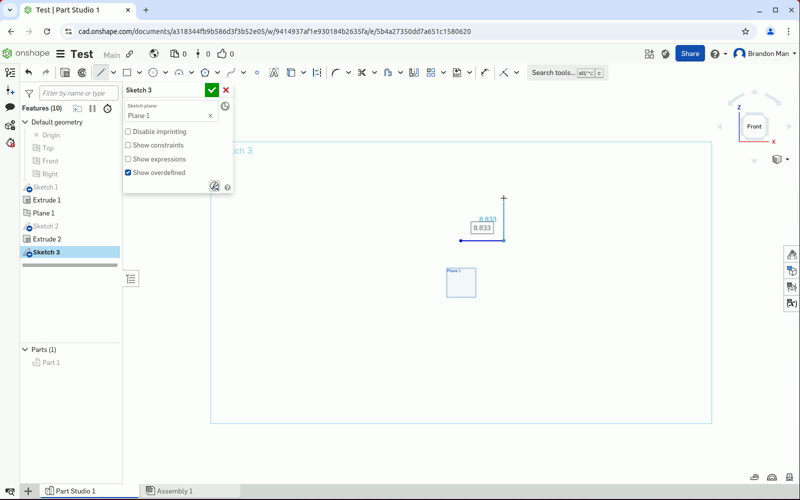
key_down(shift)
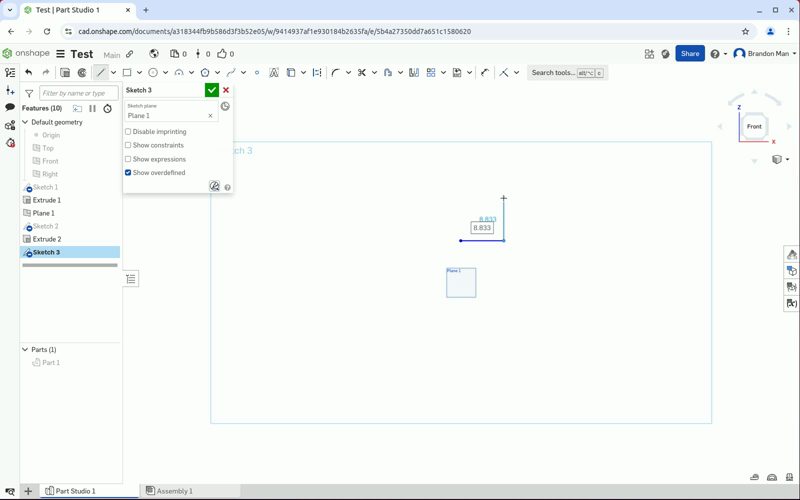
mouse_move(533, 197)
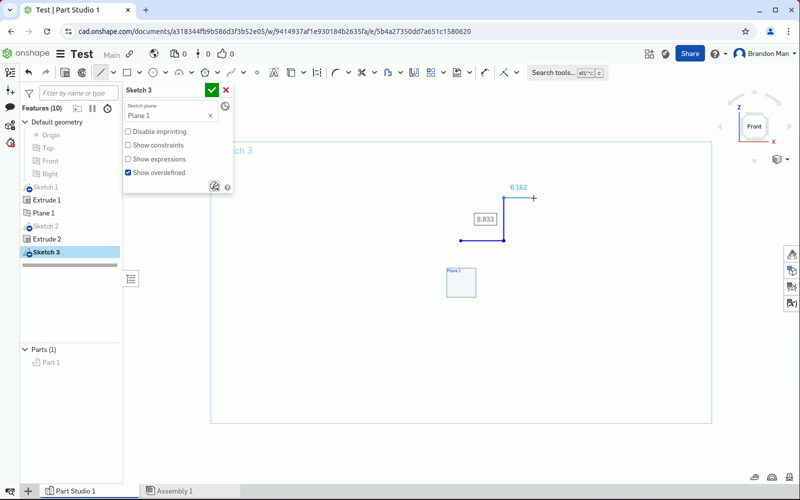
mouse_move(460, 197)
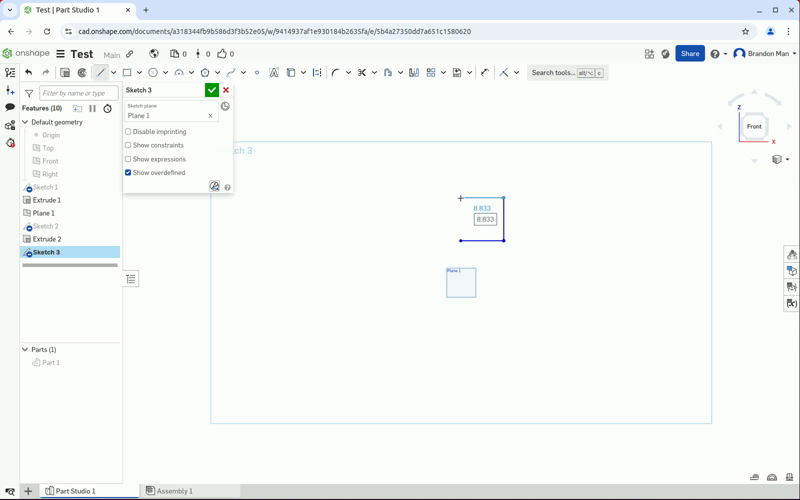
click(460, 197)
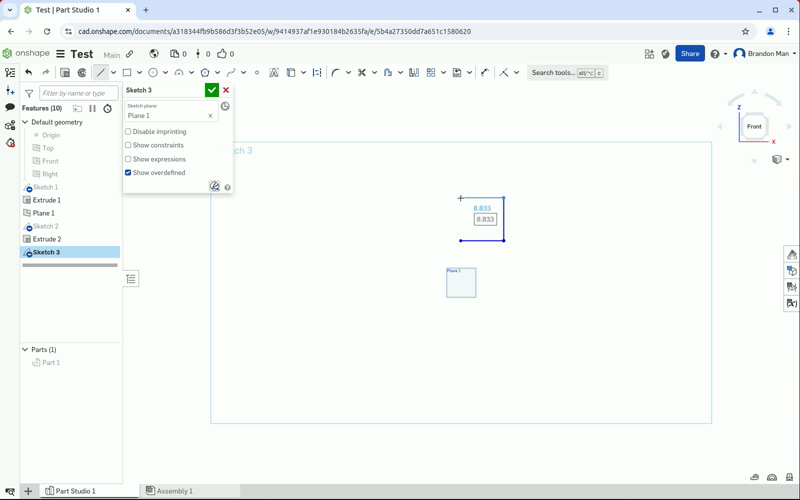
key_up(shift)
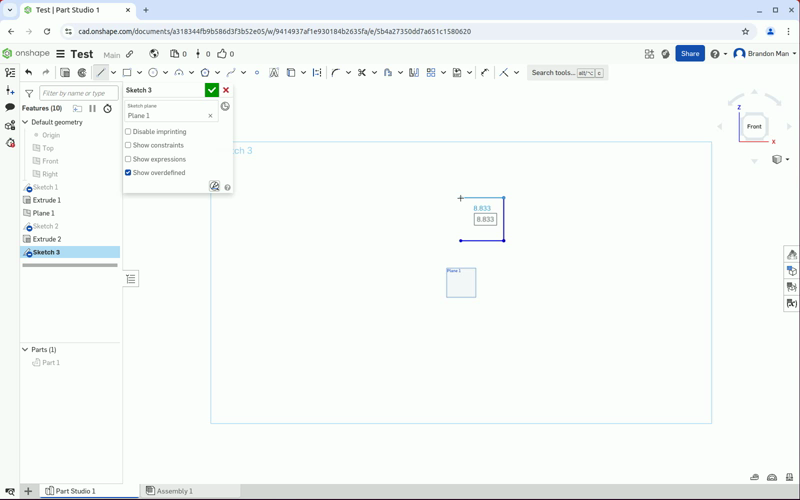
mouse_move(490, 197)
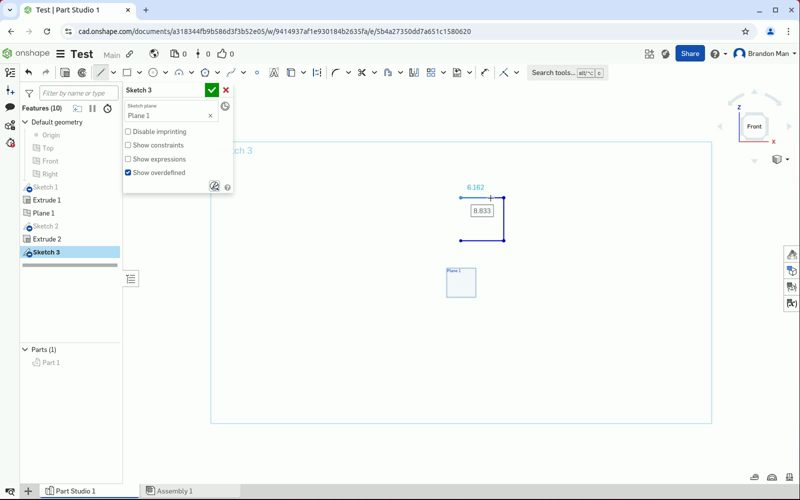
key_down(shift)
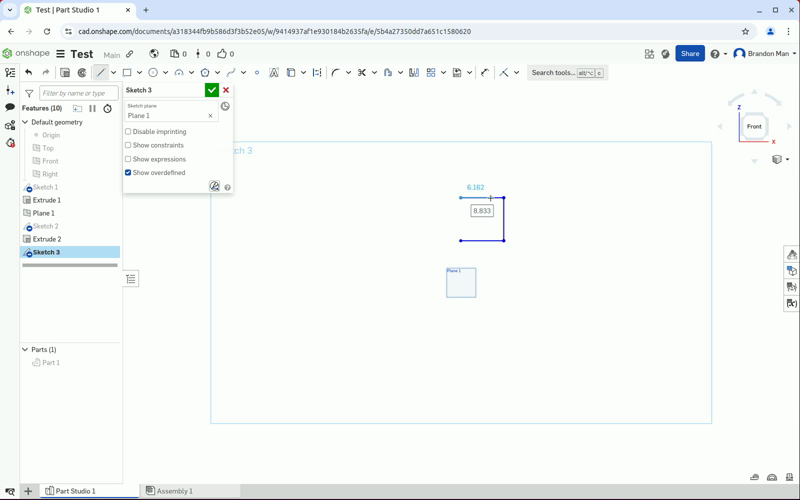
mouse_move(460, 240)
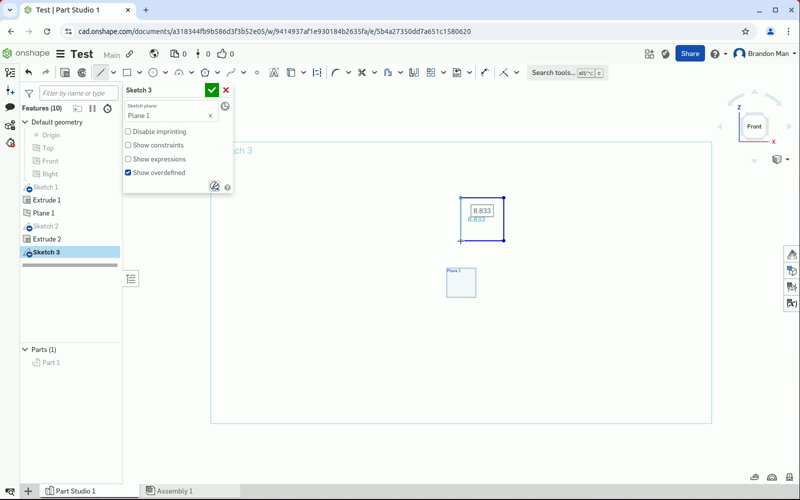
key_up(shift)
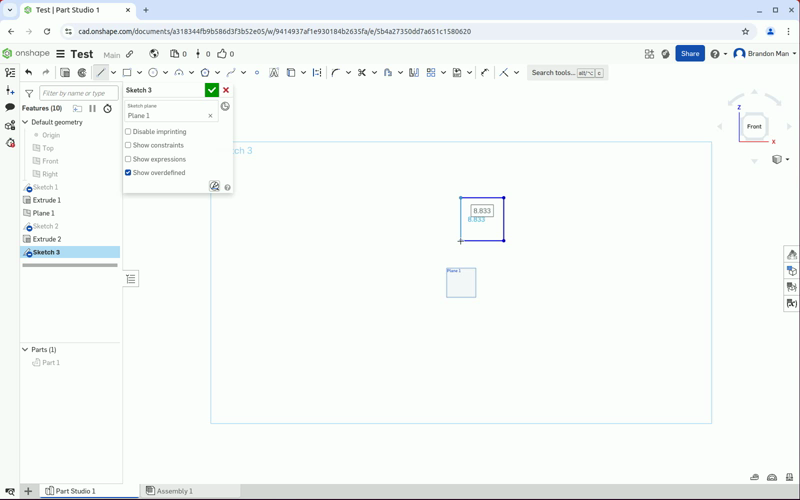
click(460, 240)
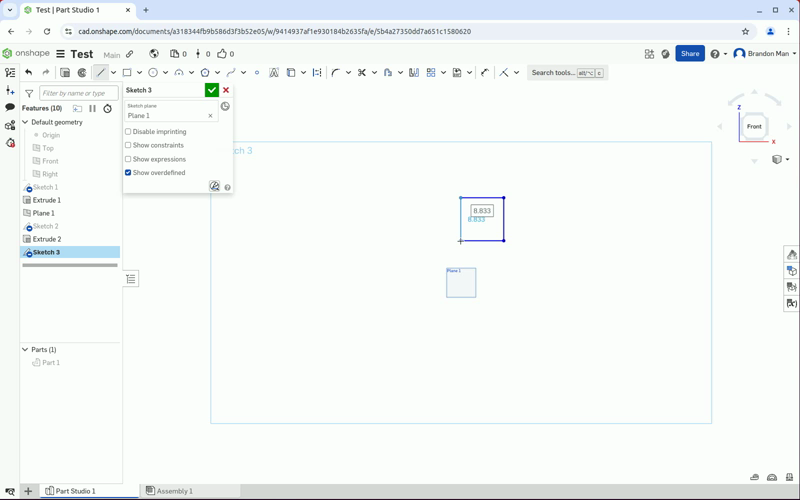
key(esc)
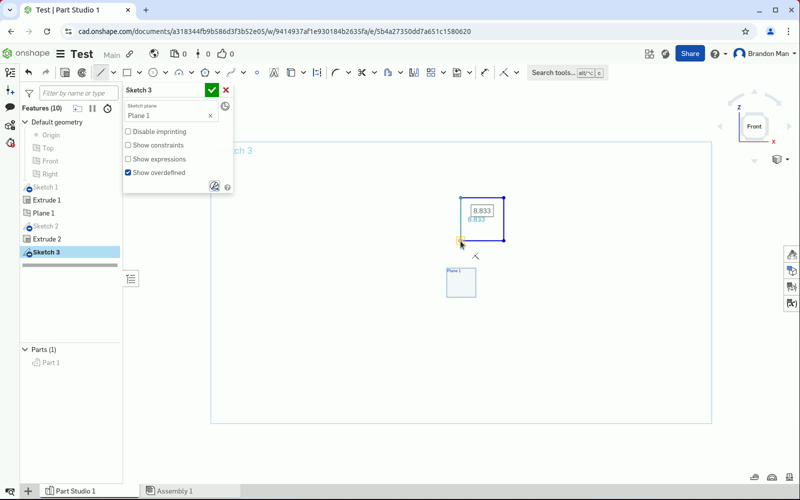
mouse_move(500, 209)
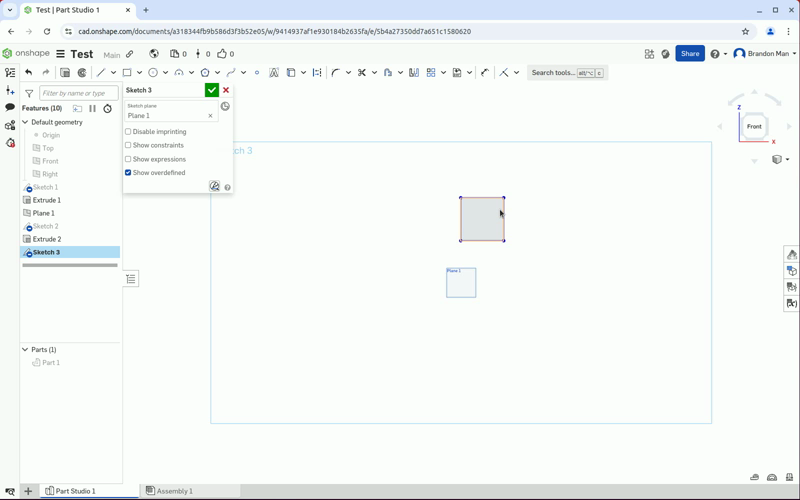
click(500, 209)
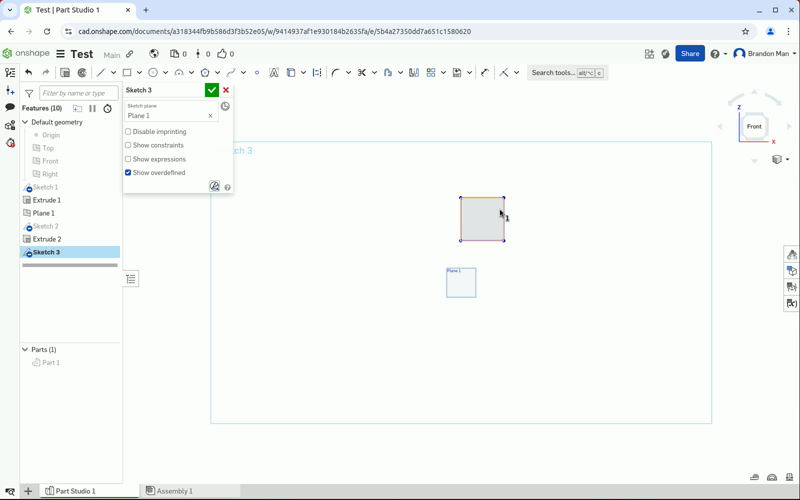
mouse_move(73, 352)
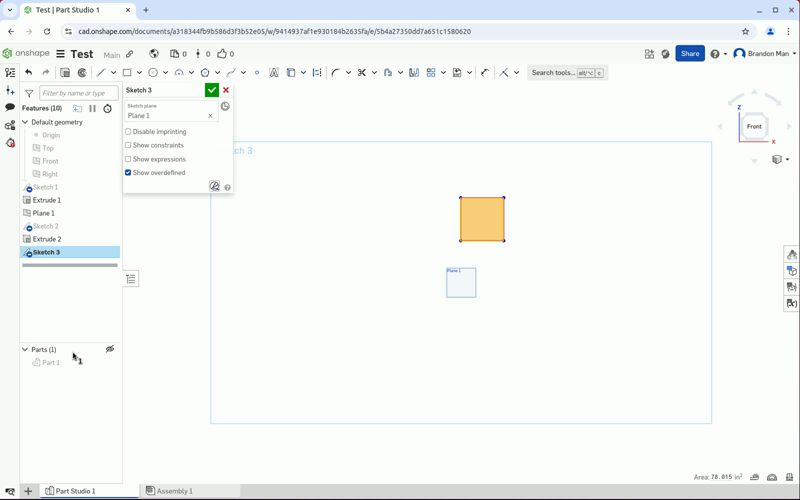
key(shift+y)
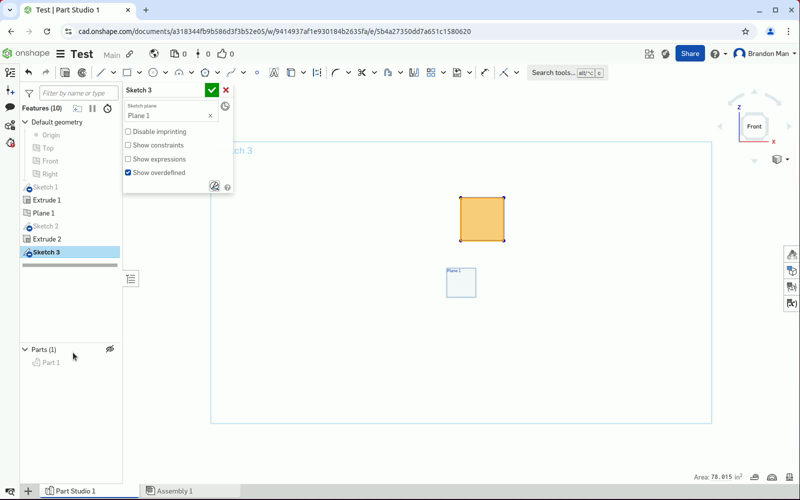
key(shift+e)
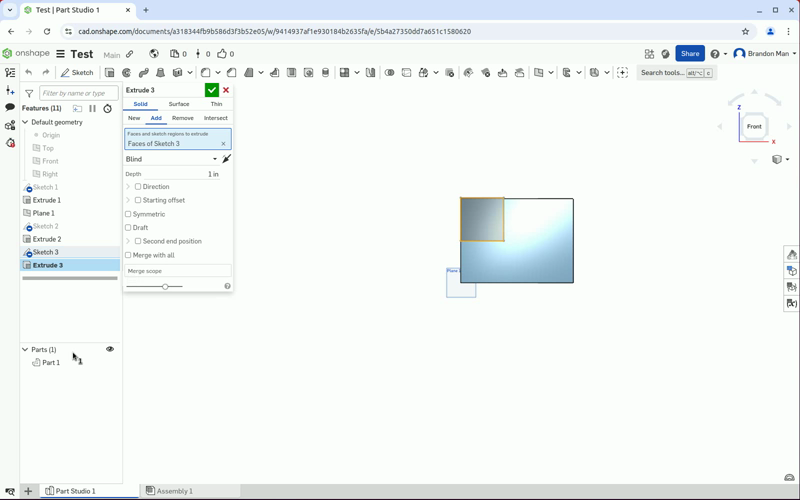
mouse_move(143, 106)
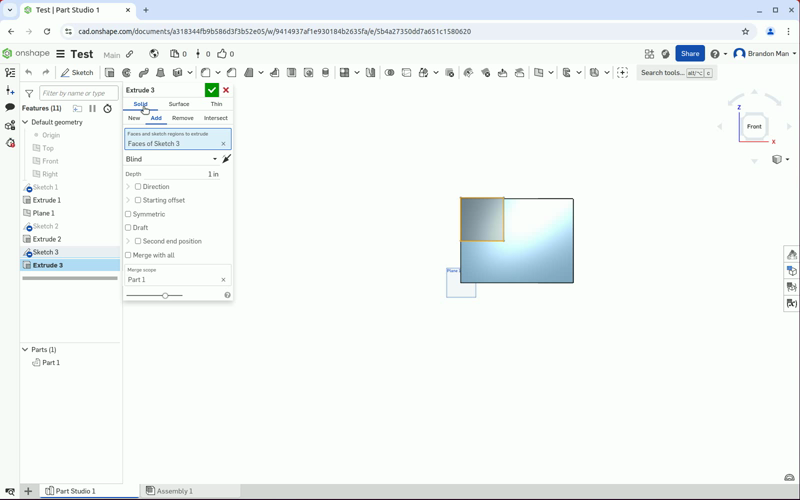
click(143, 106)
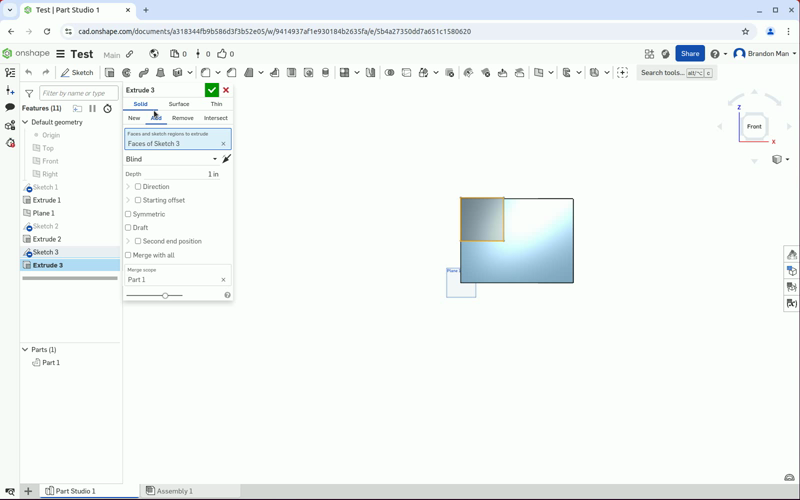
mouse_move(186, 120)
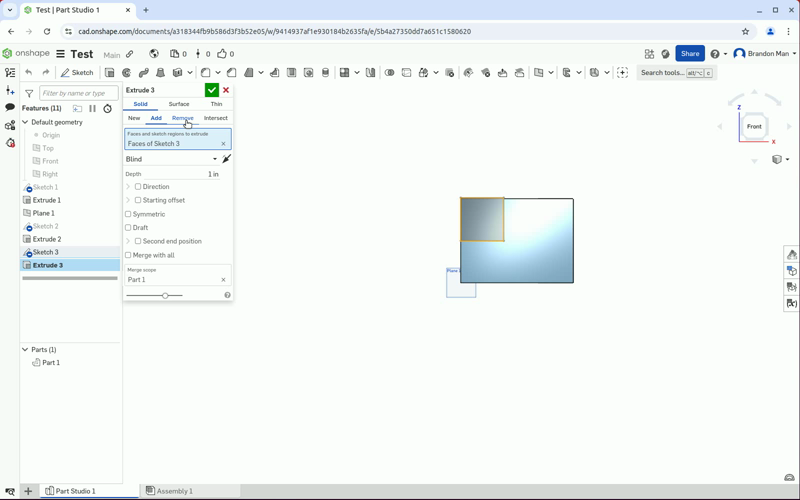
click(186, 120)
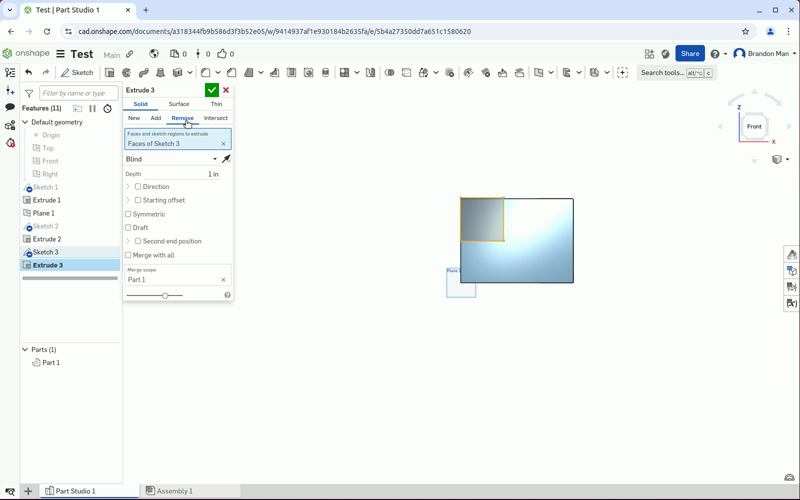
key(tab, 4)
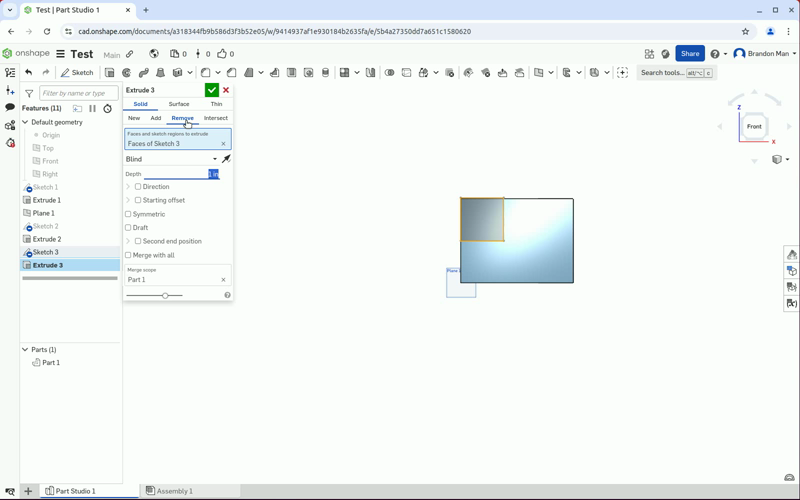
text(4.333)
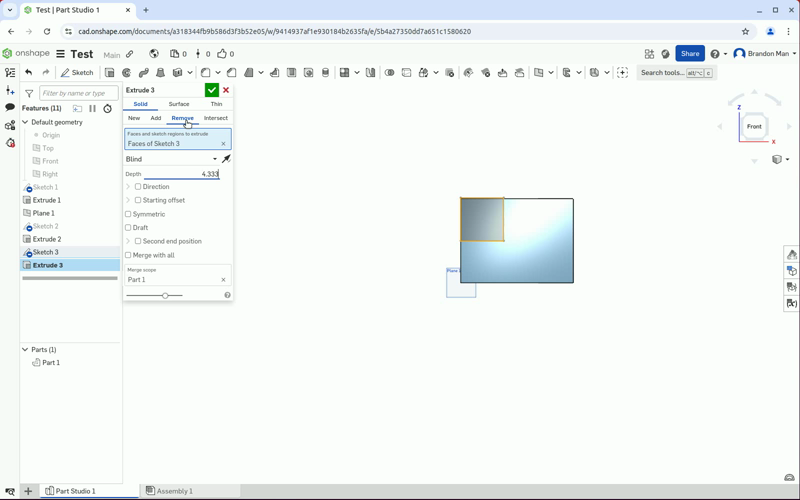
key(tab, 6)
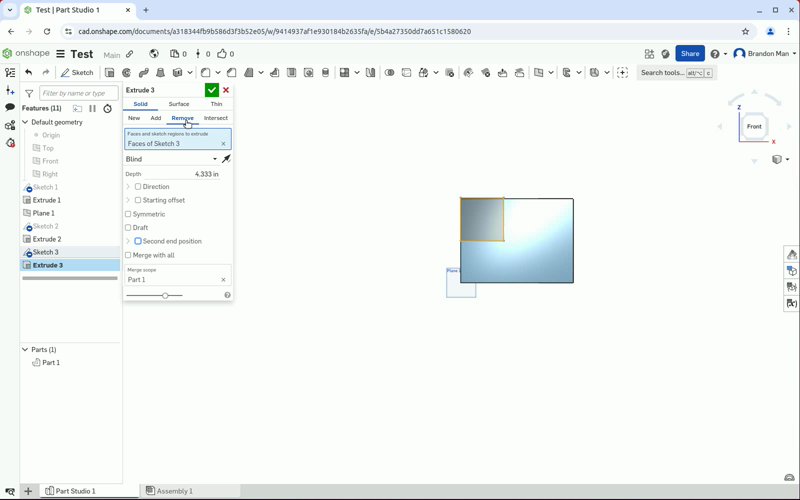
key(space)
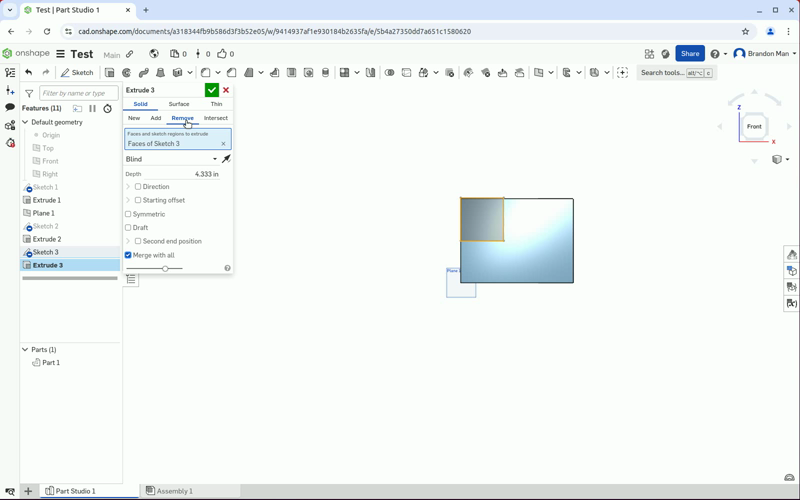
key(enter)
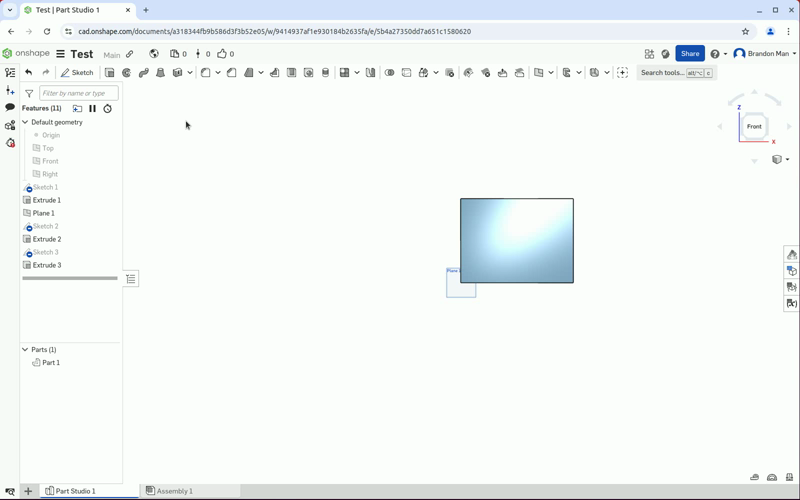
key(shift+h)
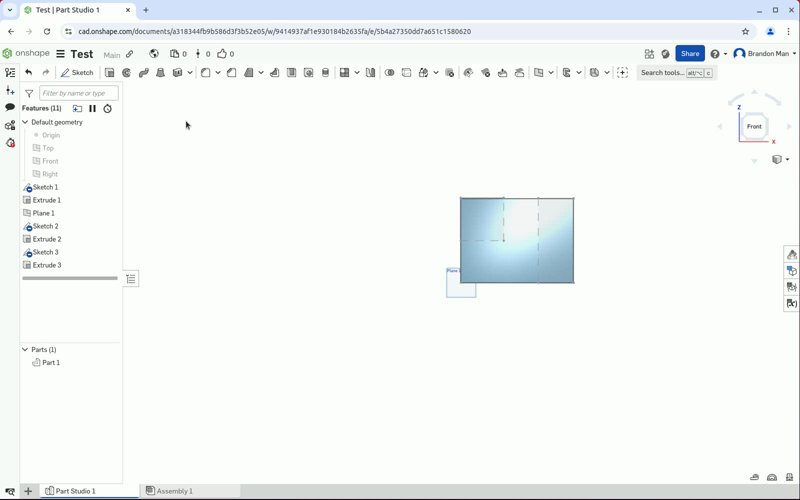
key(shift+h)
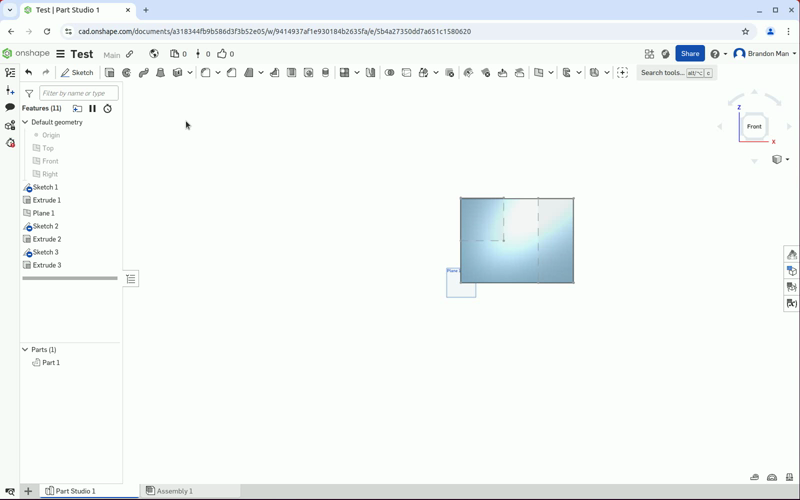
key(shift+7)
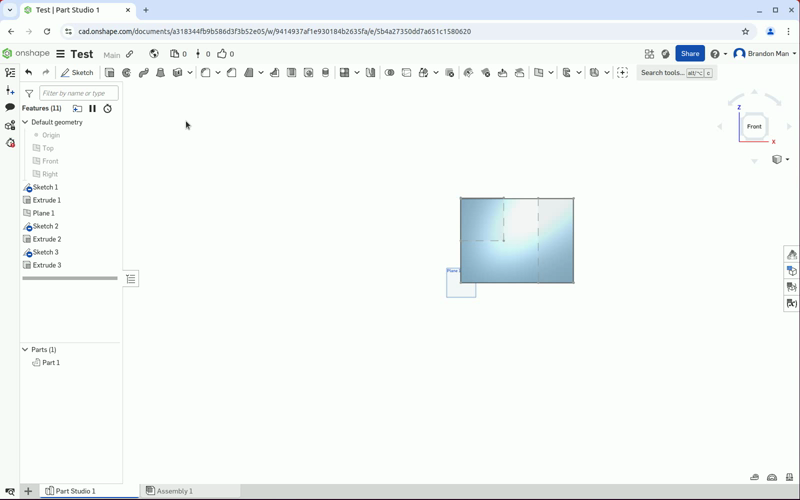
key(left, 2)
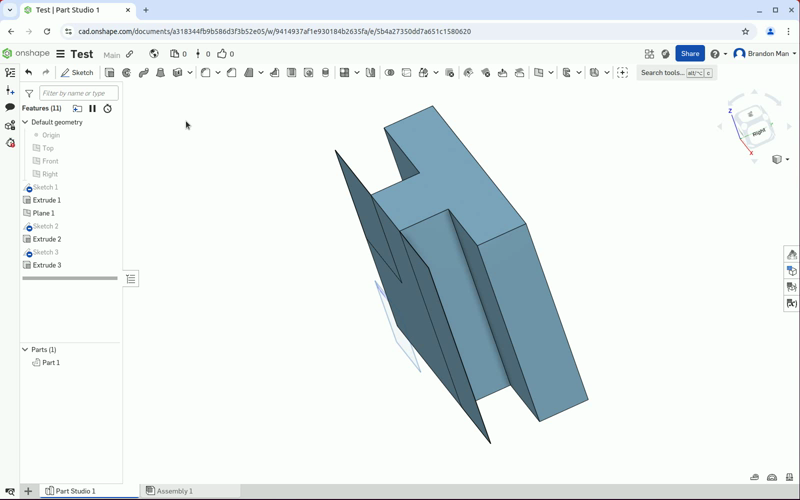
key(down, 2)
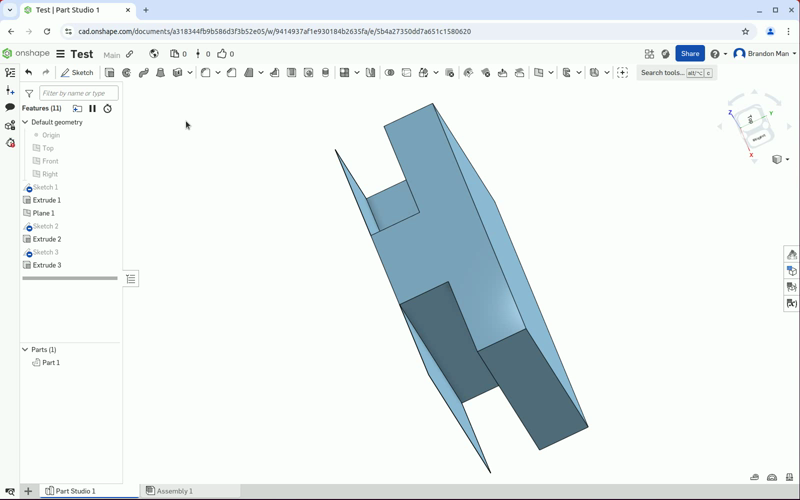
key(up, 2)
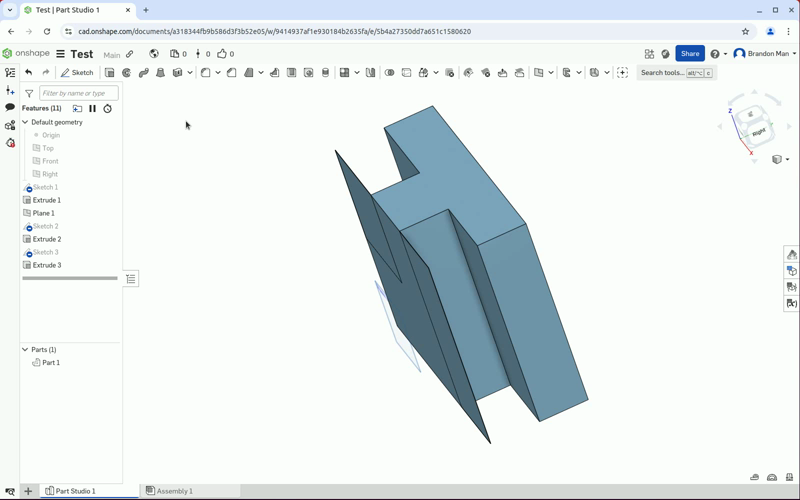
key(right, 2)
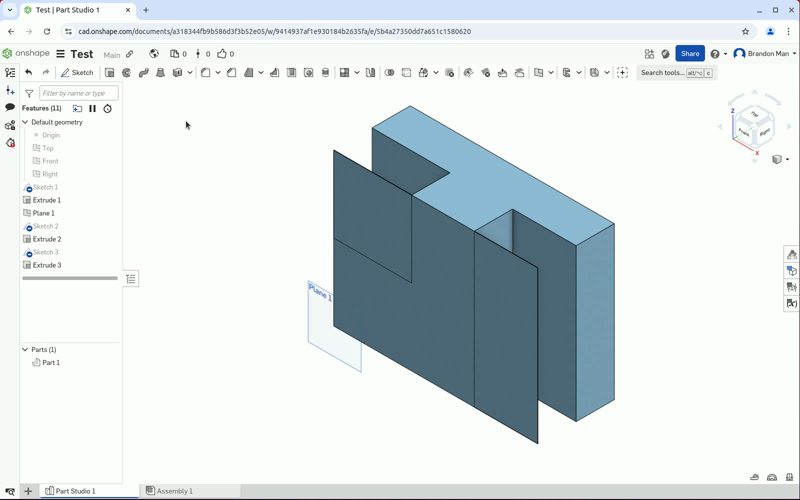
mouse_move(73, 189)
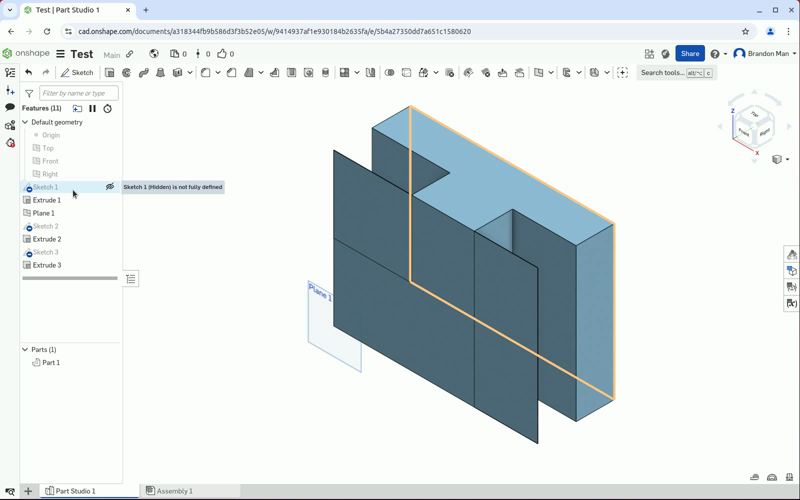
click(73, 189)